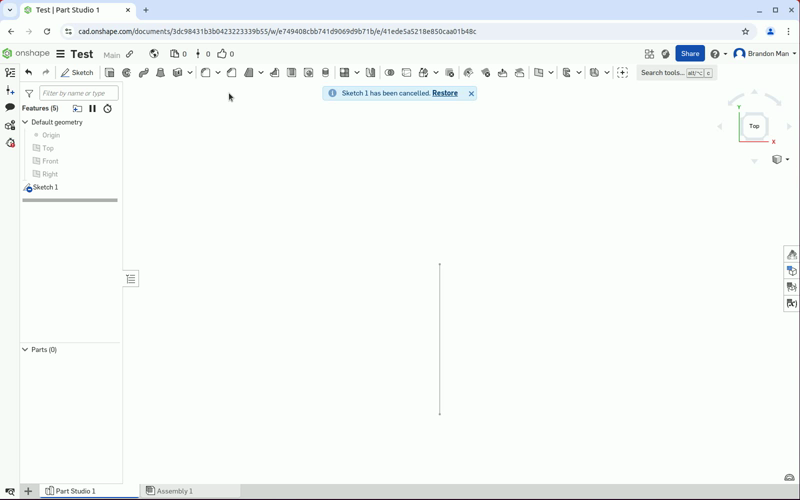
key(shift+h)
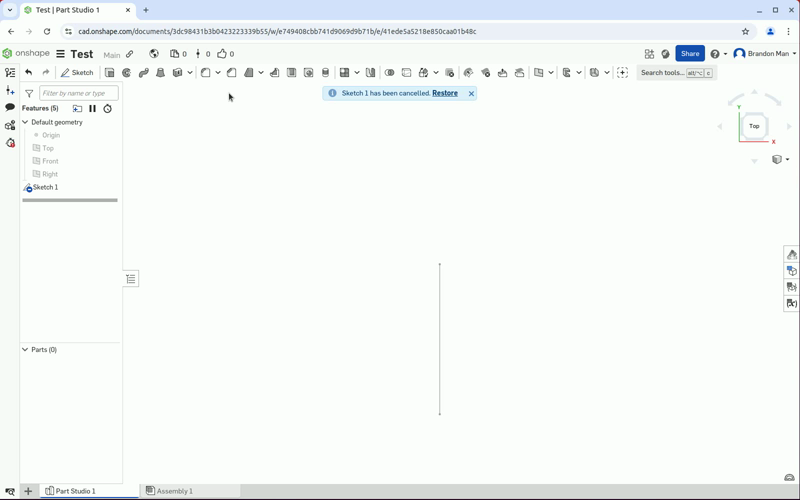
key(shift+s)
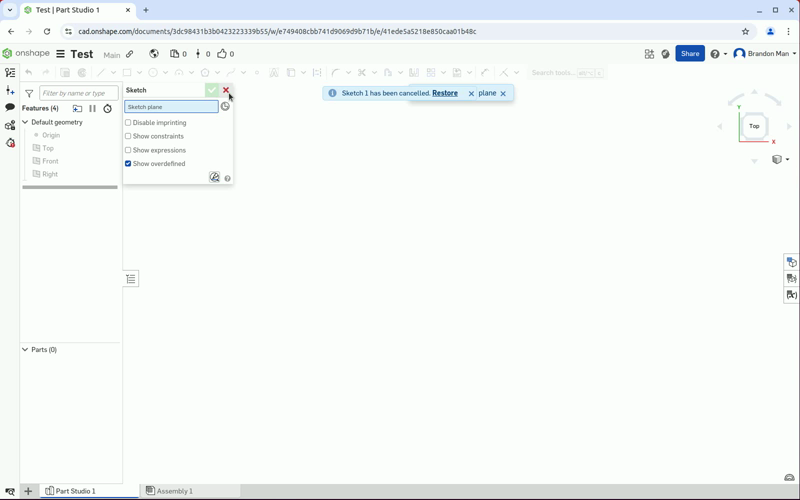
mouse_move(73, 150)
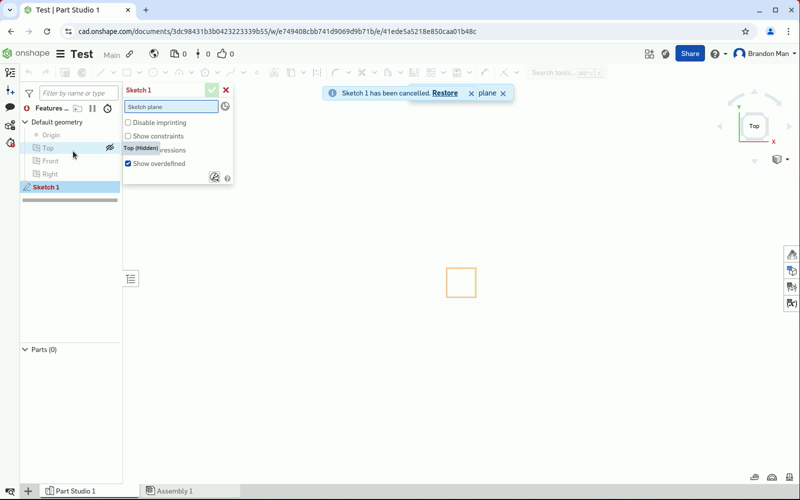
click(73, 150)
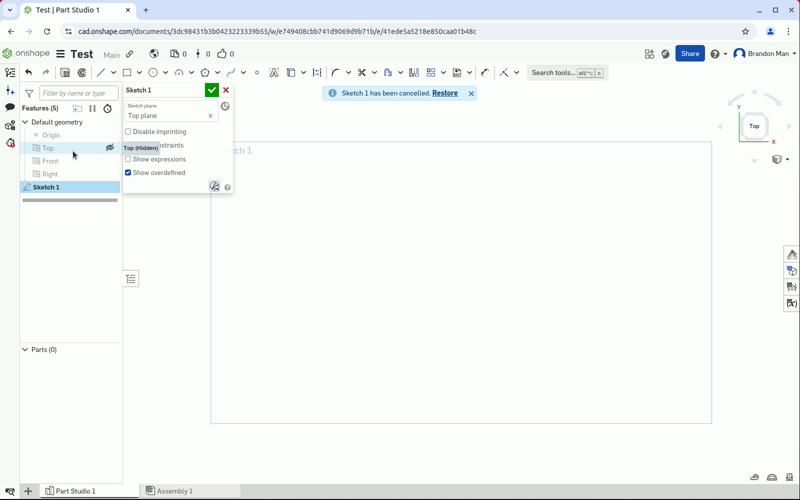
mouse_move(73, 352)
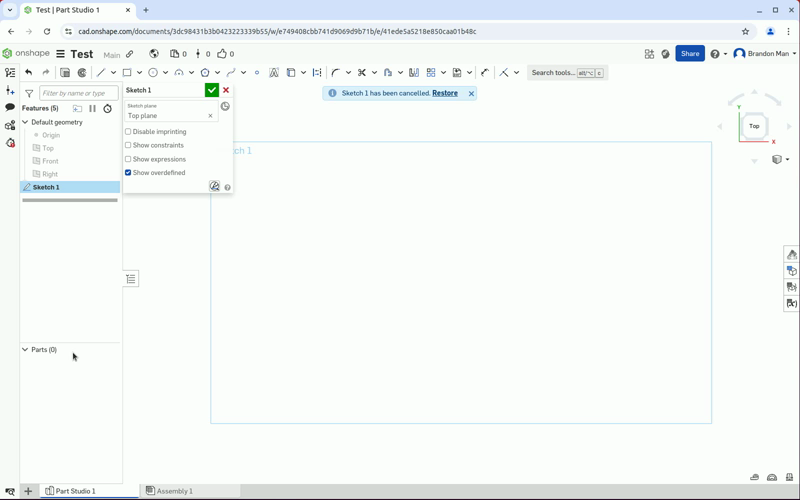
key(y)
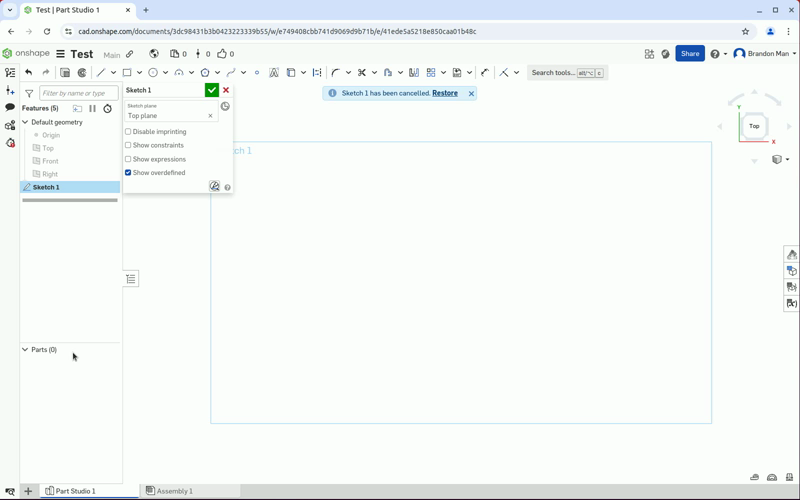
key(l)
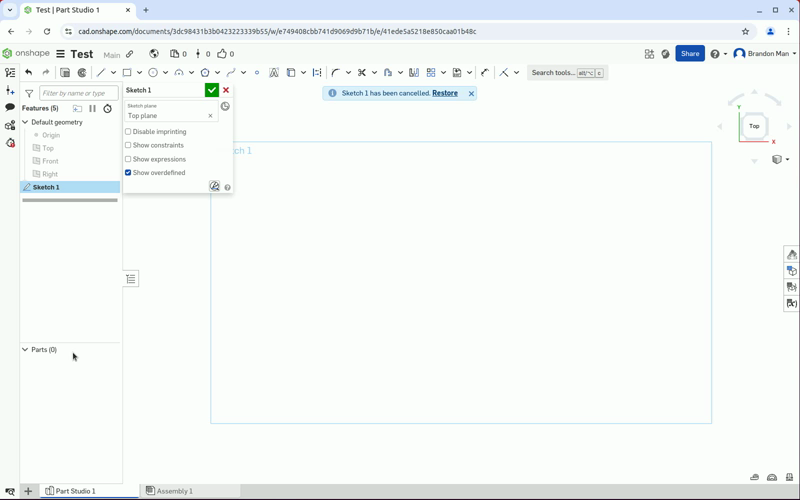
key_down(shift)
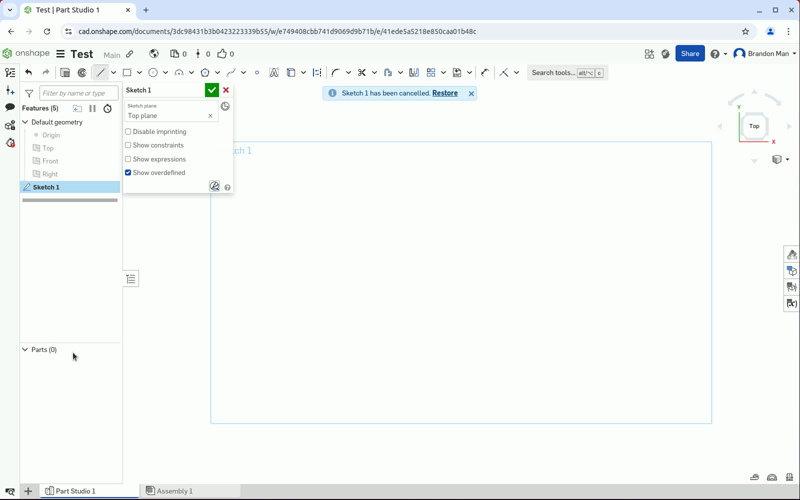
mouse_move(438, 354)
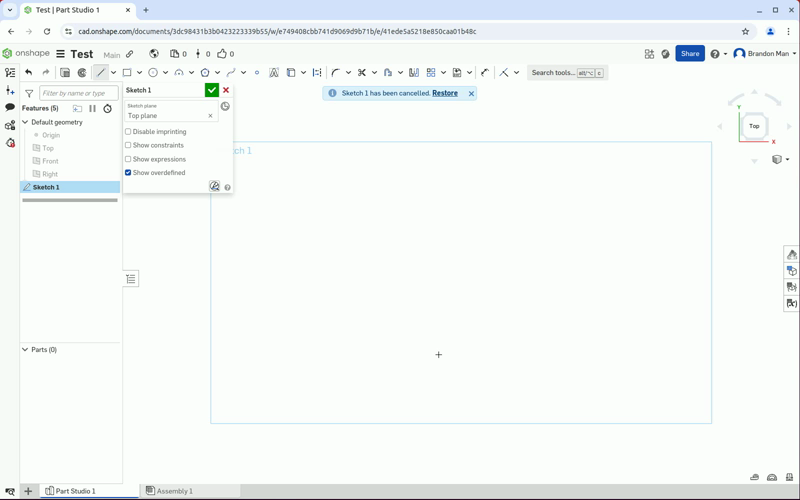
click(438, 354)
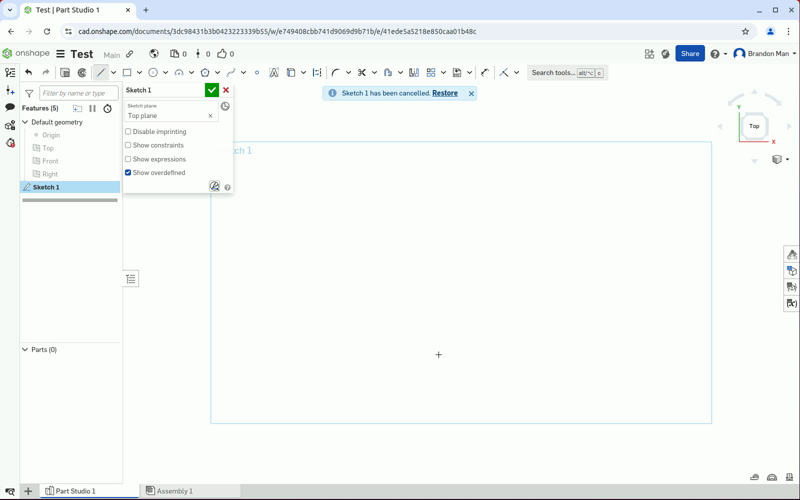
key_up(shift)
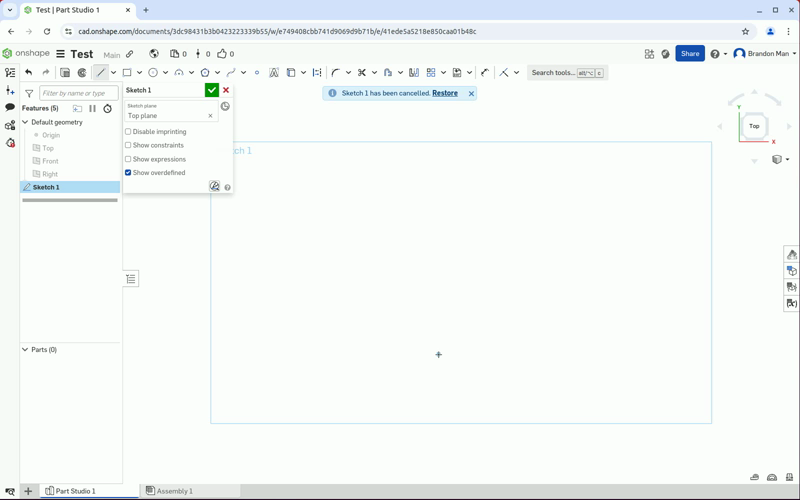
key_down(shift)
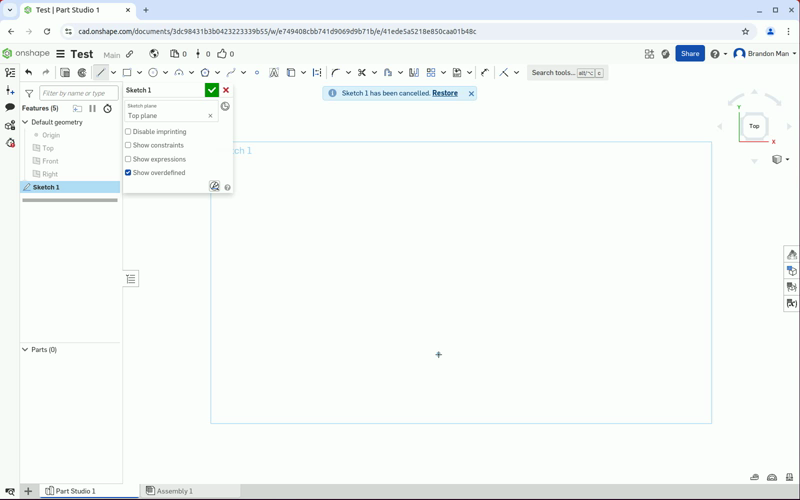
mouse_move(571, 395)
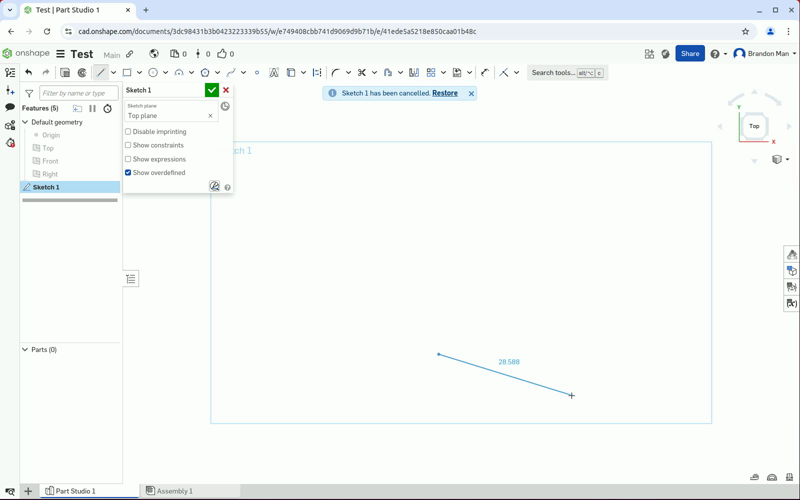
click(571, 395)
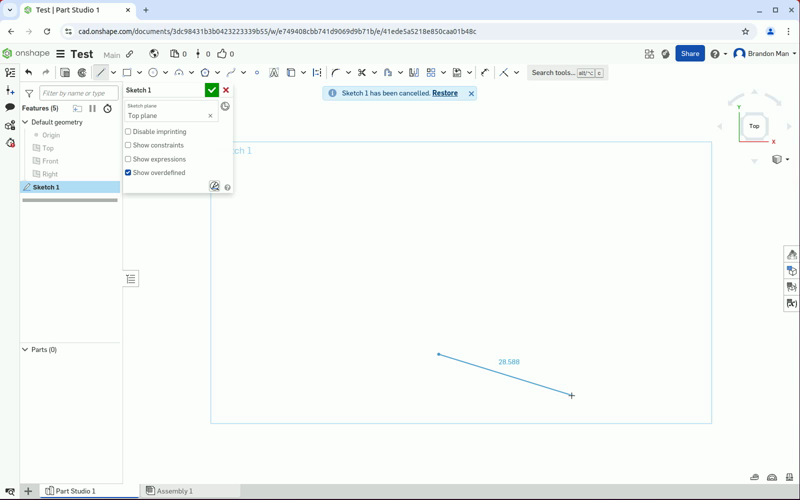
key_up(shift)
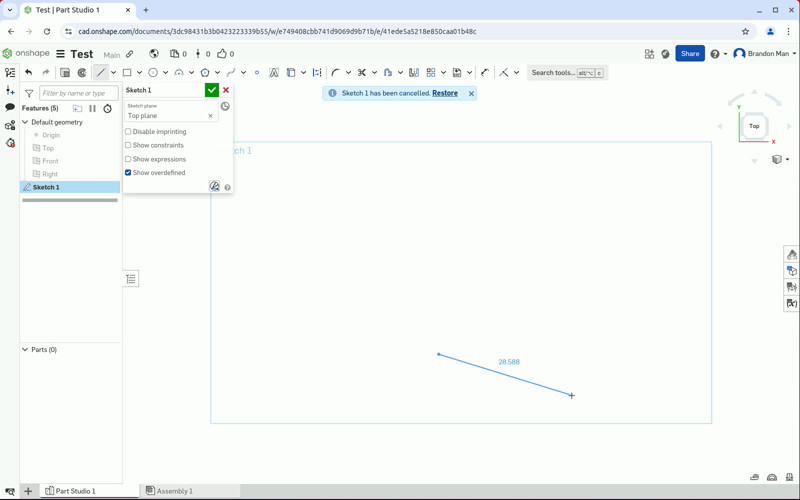
key(esc)
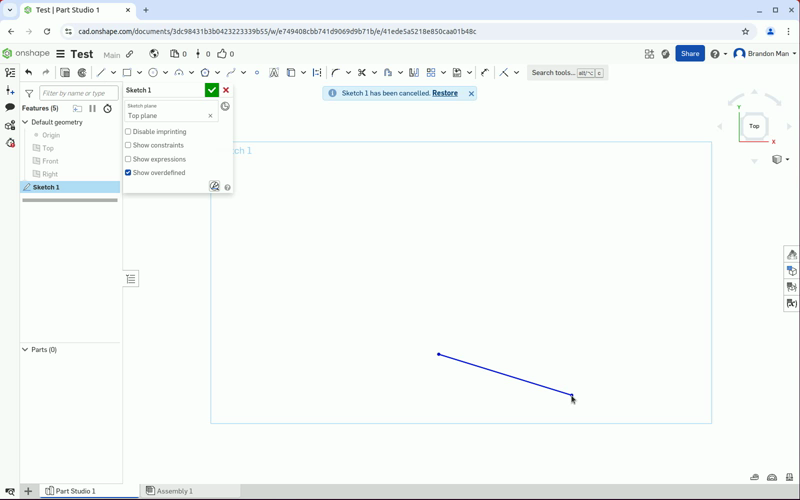
key(a)
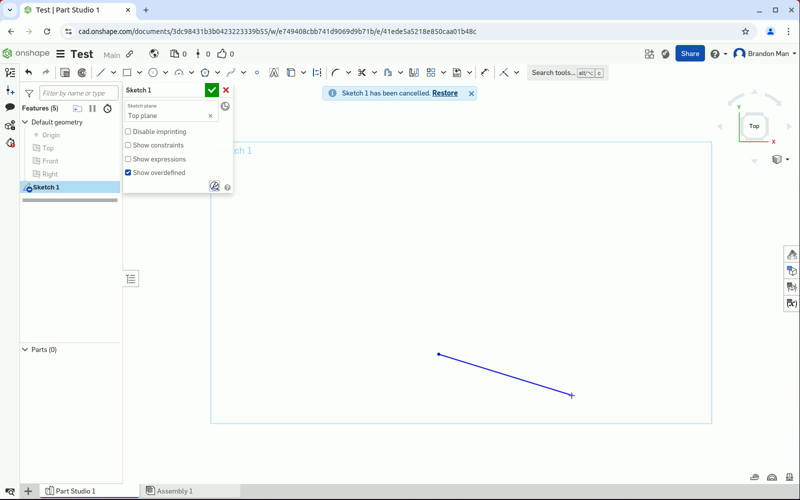
mouse_move(571, 395)
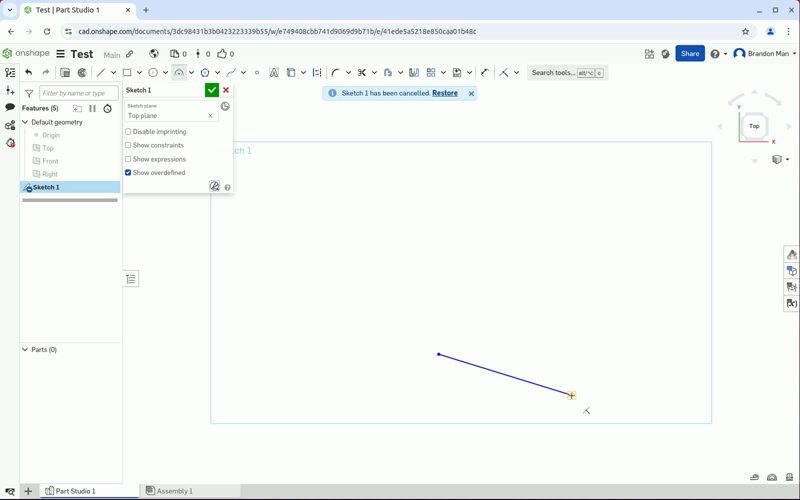
click(571, 395)
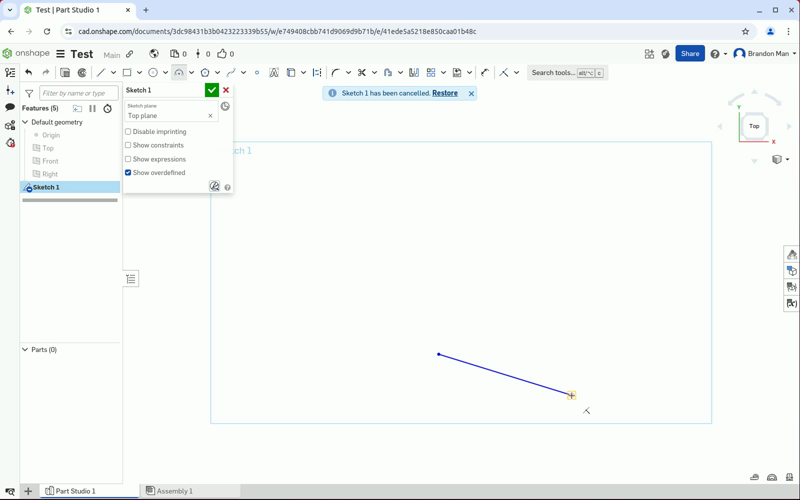
key_down(shift)
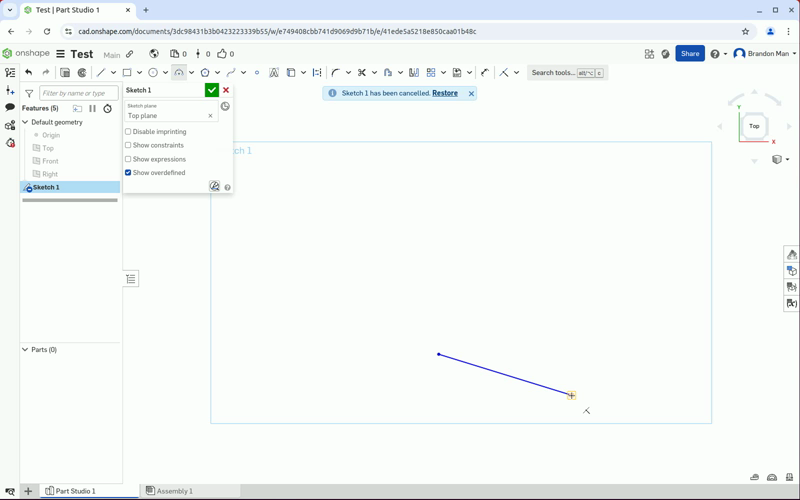
mouse_move(571, 171)
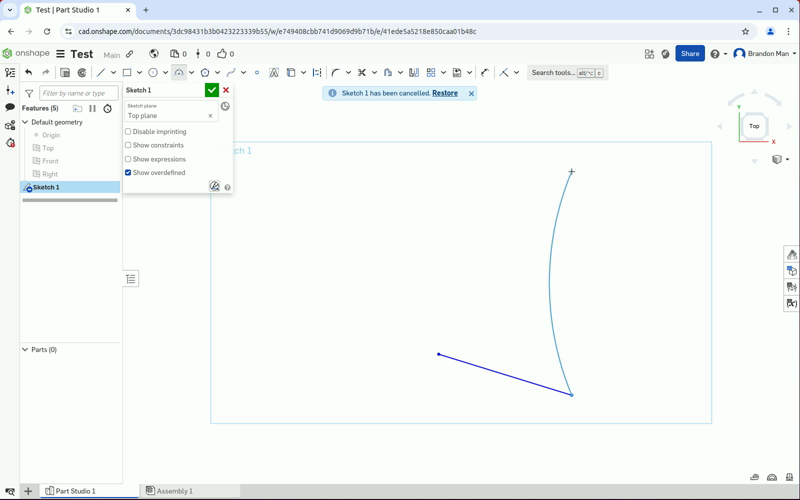
click(571, 171)
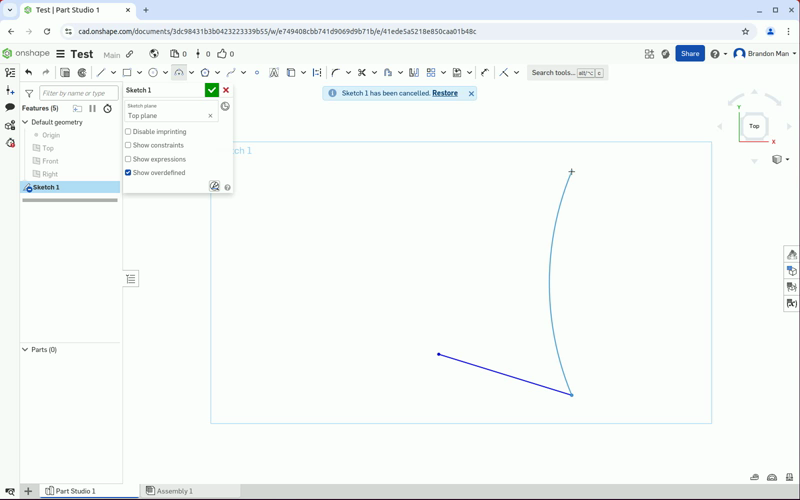
mouse_move(573, 283)
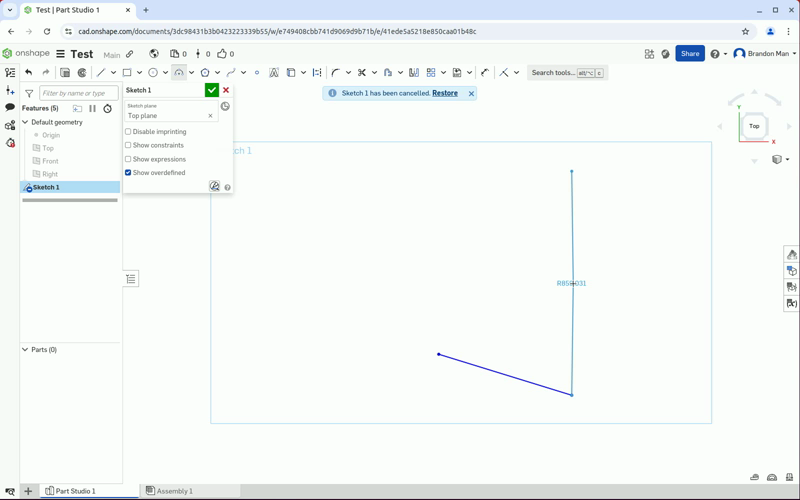
click(573, 283)
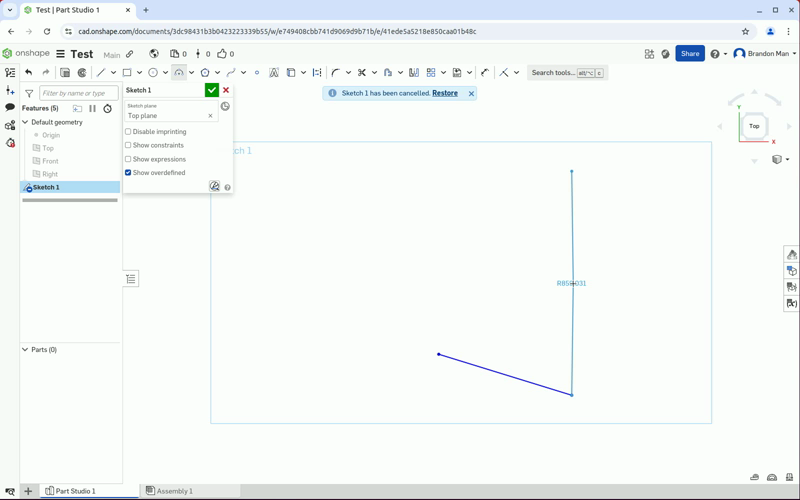
key_up(shift)
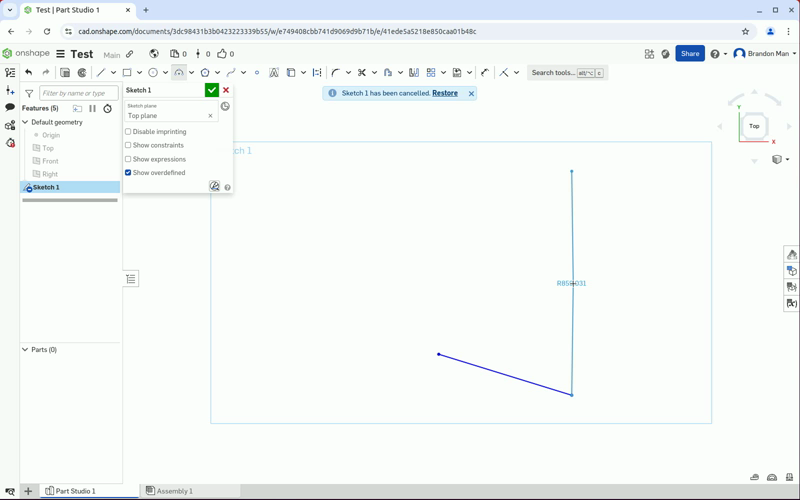
key(esc)
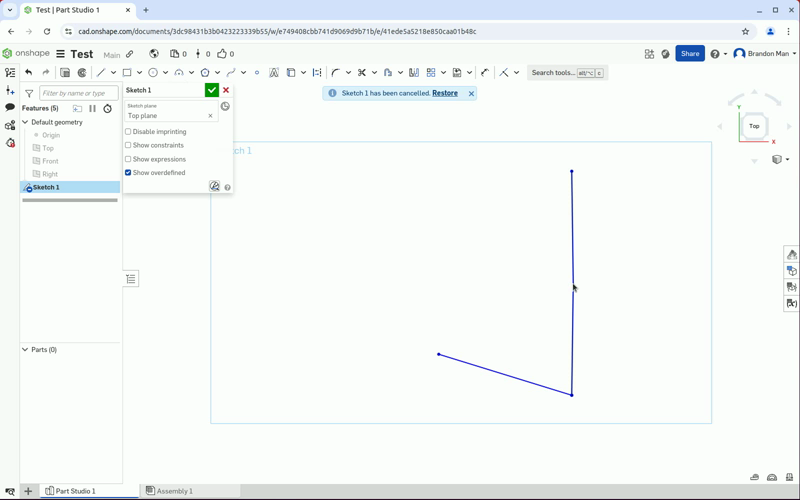
key(l)
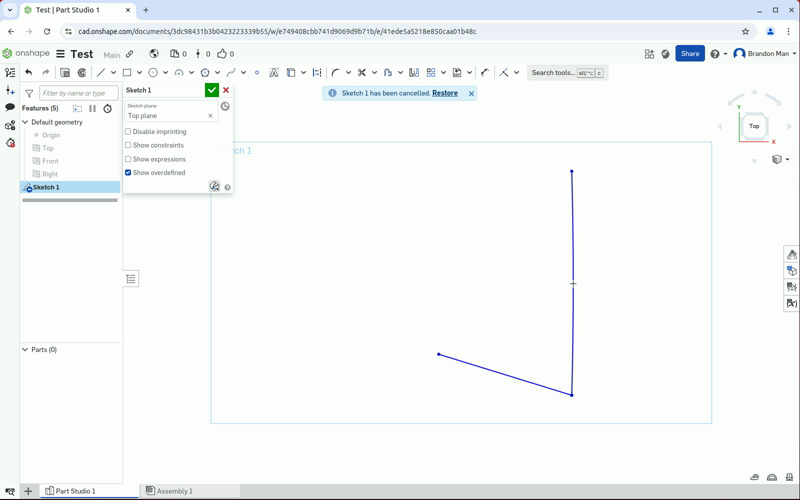
mouse_move(571, 171)
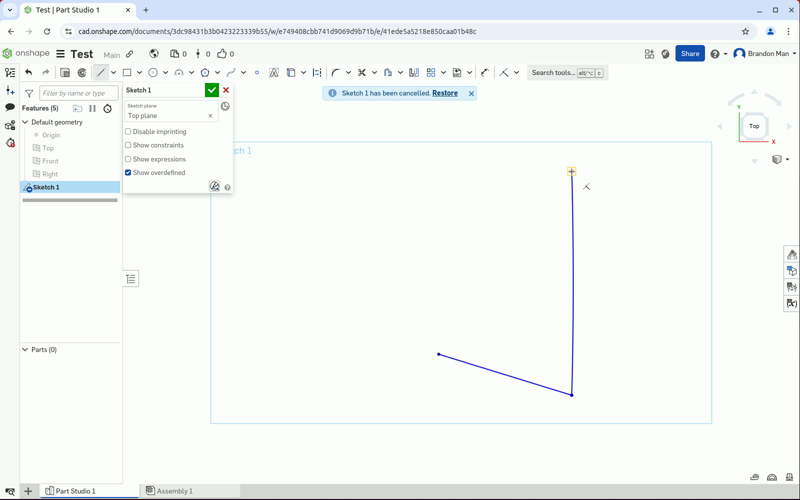
click(571, 171)
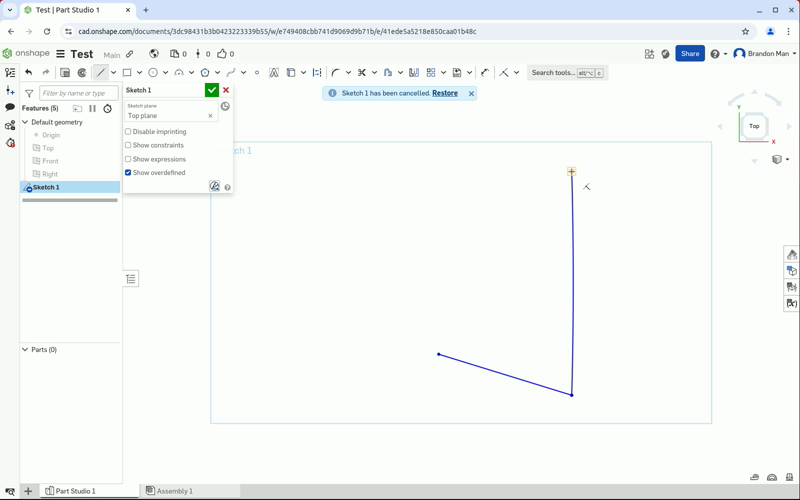
key_down(shift)
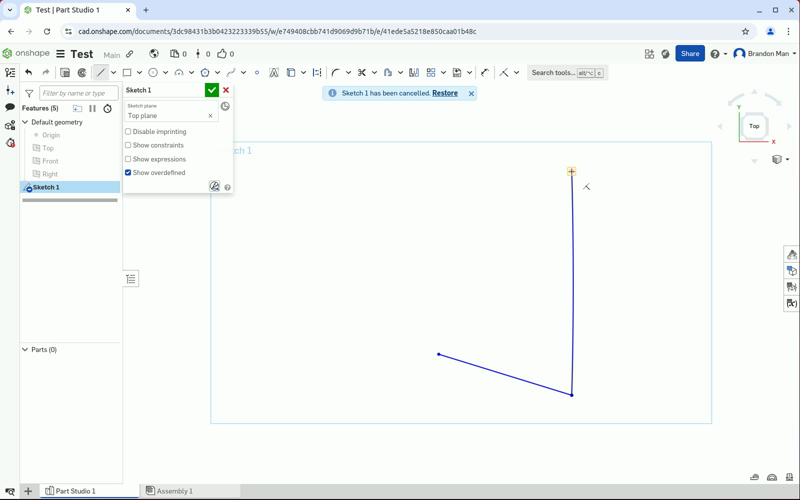
mouse_move(438, 211)
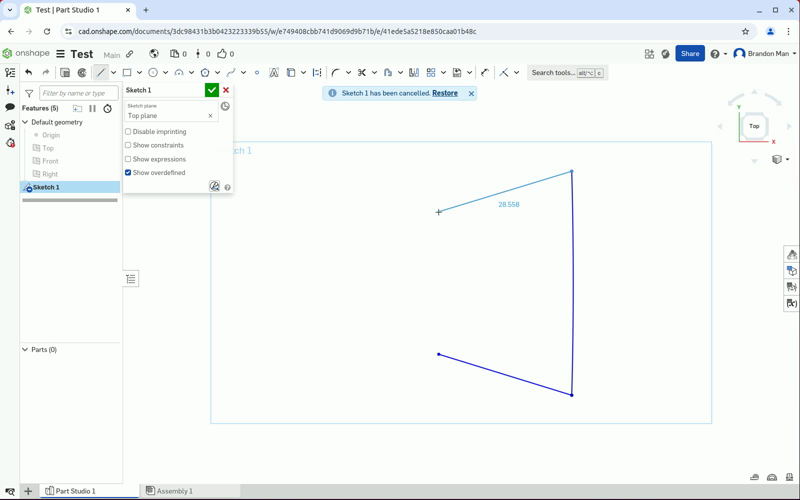
click(438, 211)
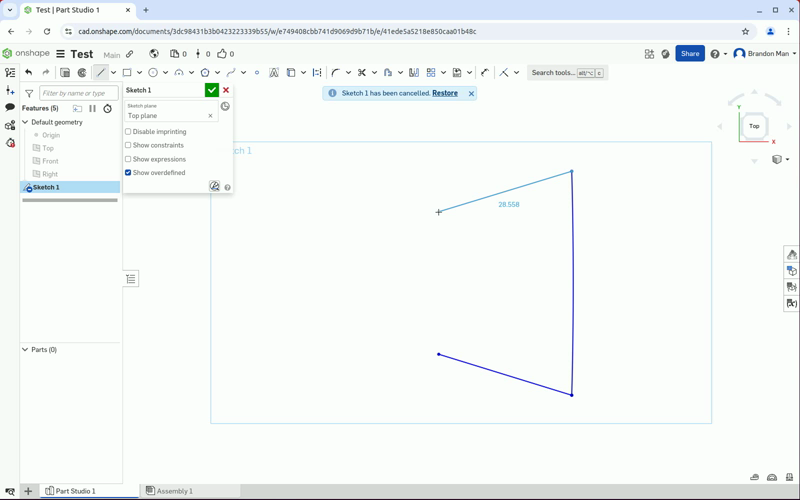
key_up(shift)
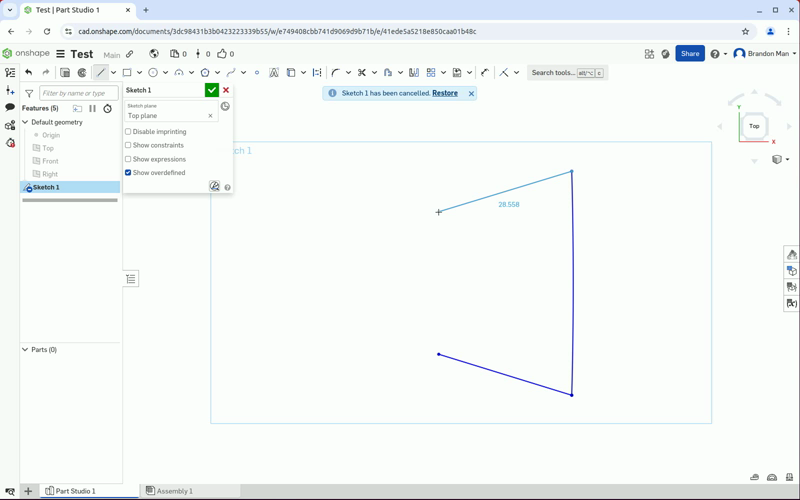
key(esc)
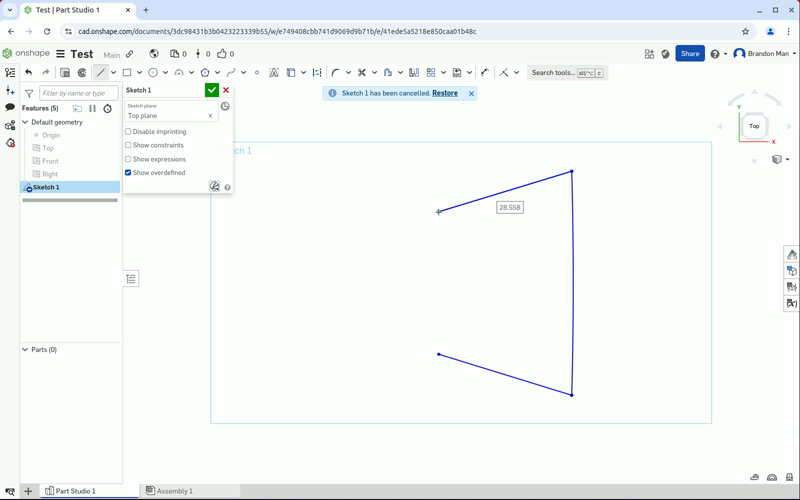
key(a)
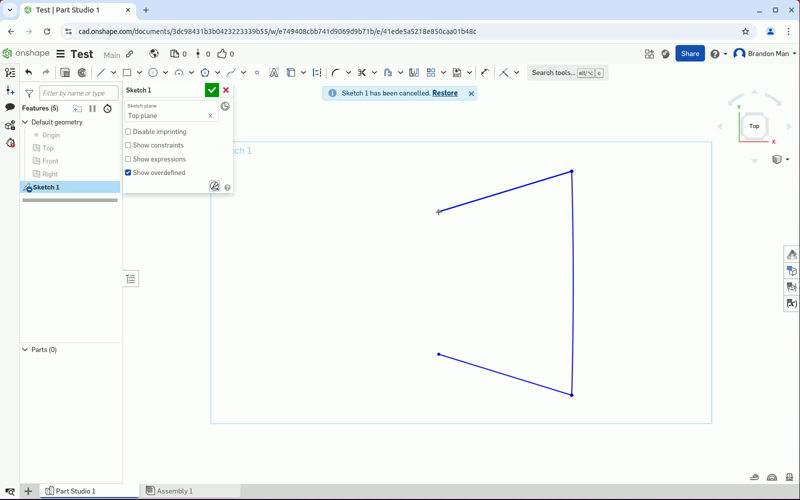
mouse_move(438, 211)
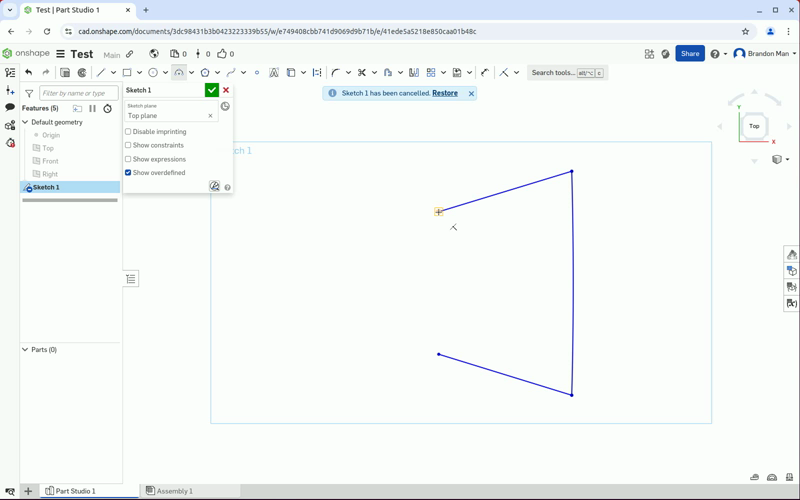
click(438, 211)
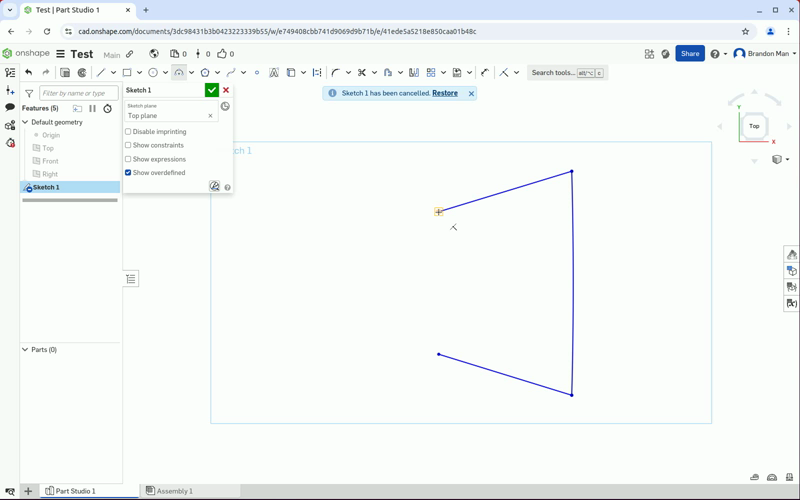
mouse_move(438, 354)
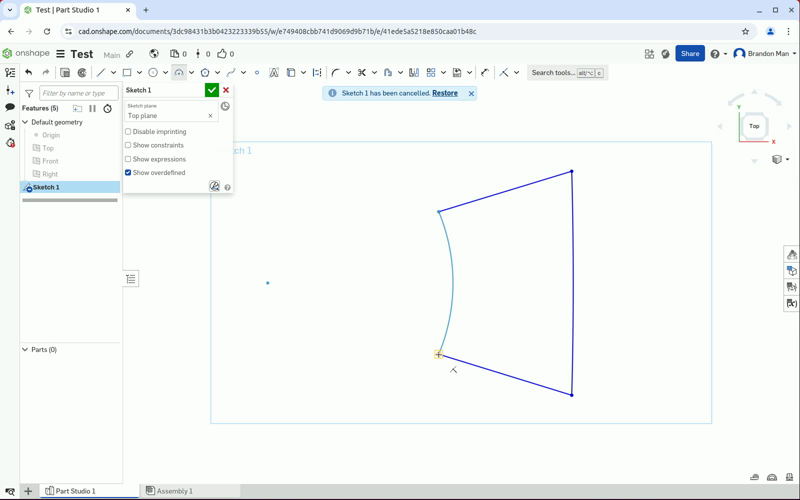
click(438, 354)
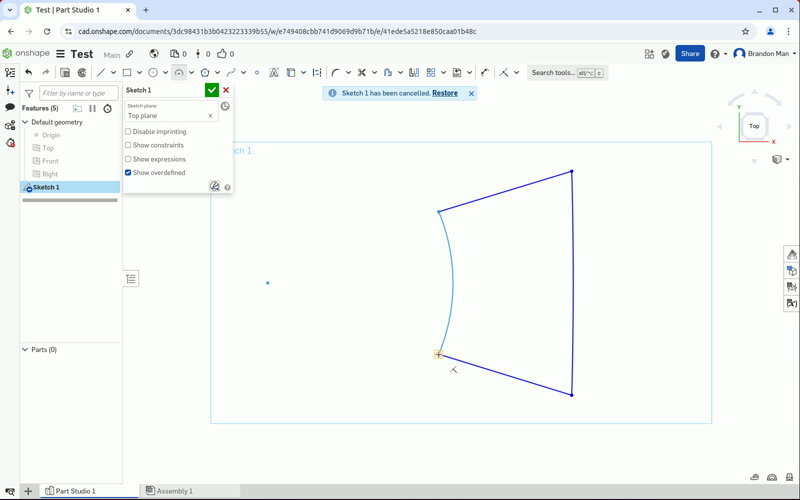
key_down(shift)
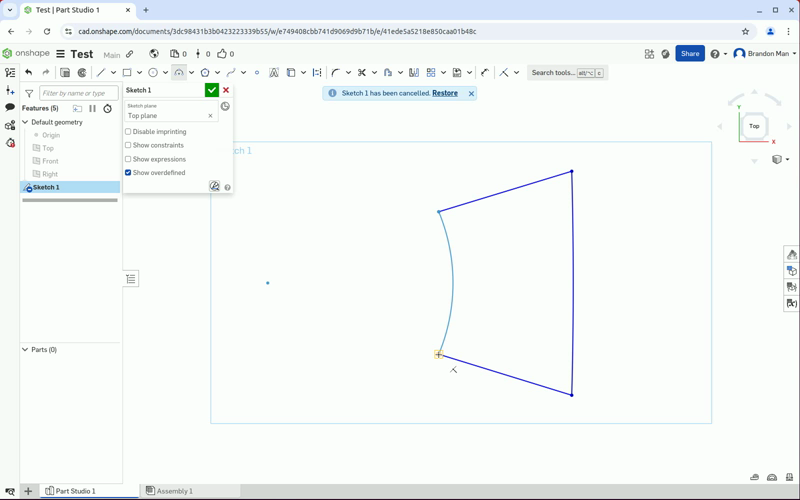
mouse_move(385, 283)
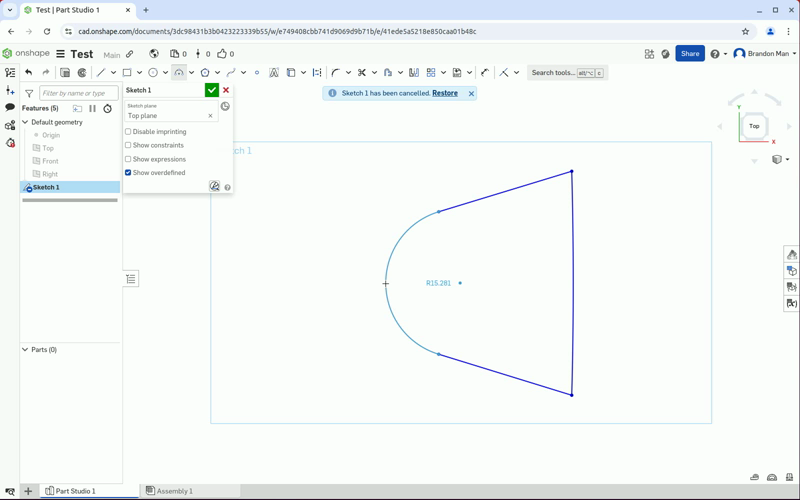
click(385, 283)
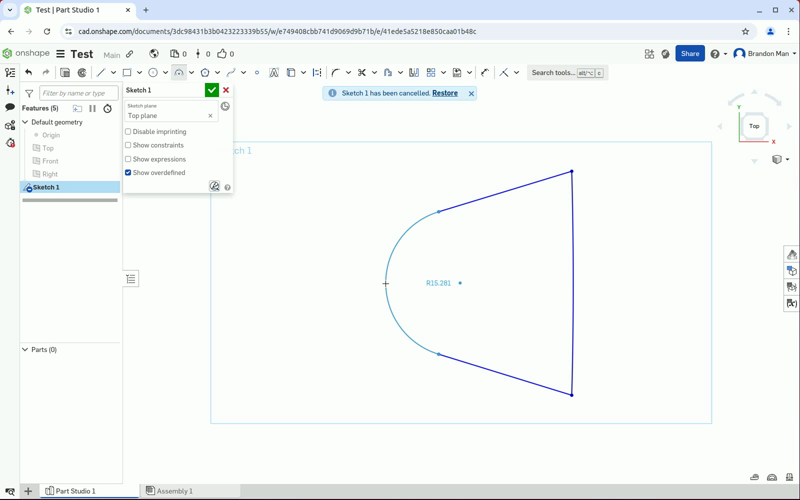
key_up(shift)
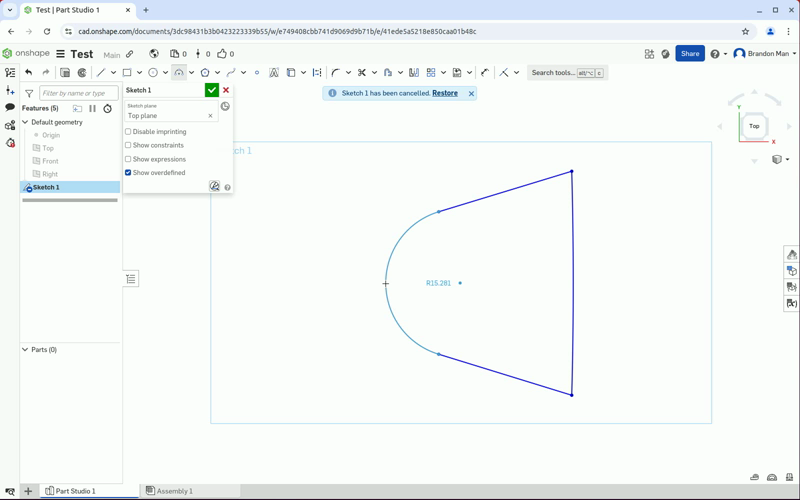
key(esc)
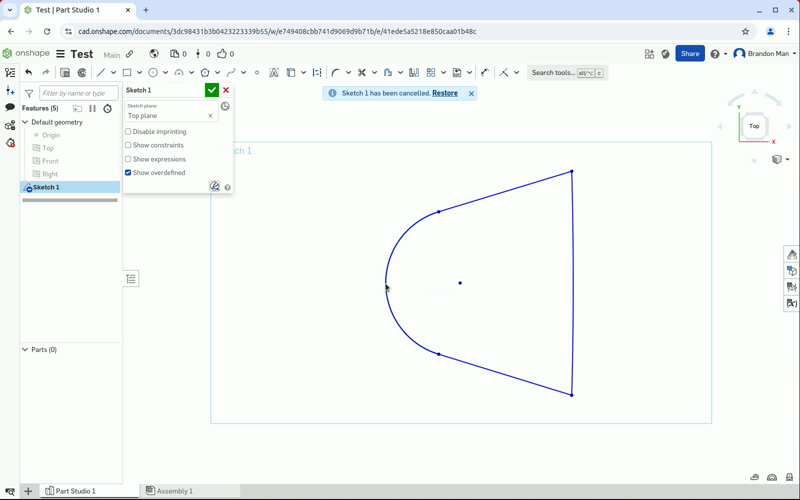
mouse_move(502, 227)
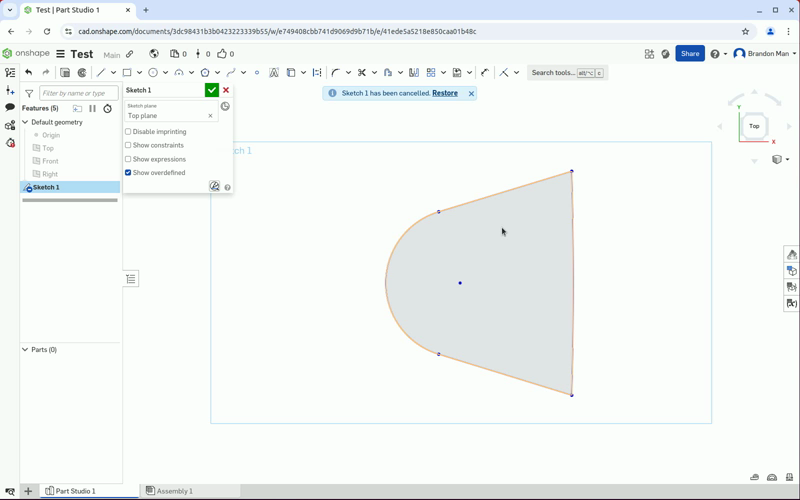
click(502, 227)
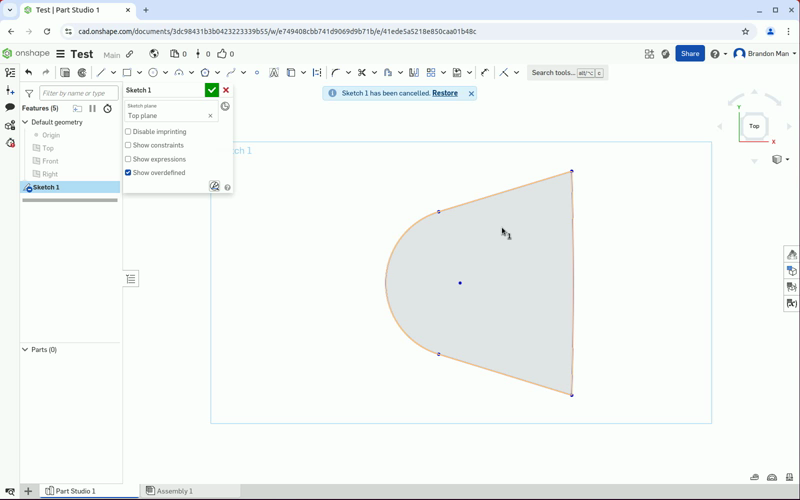
mouse_move(73, 352)
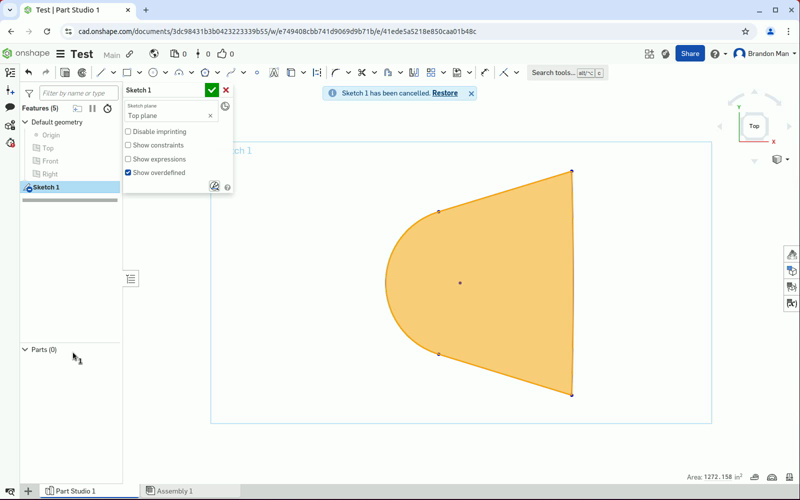
key(shift+y)
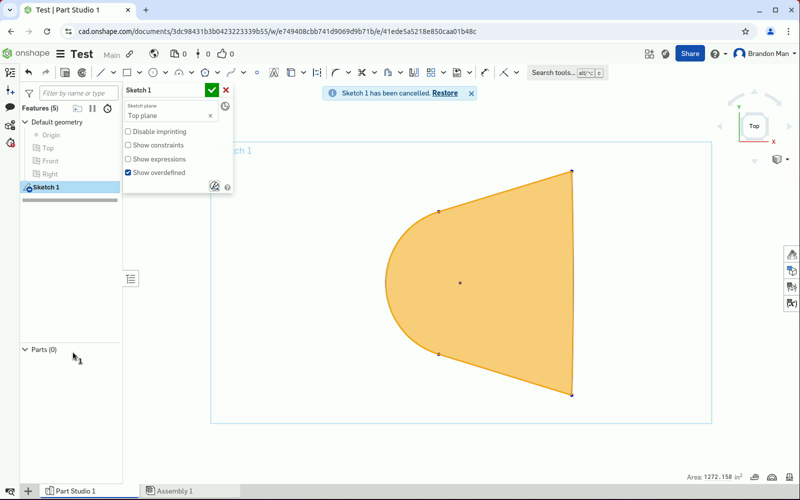
key(shift+e)
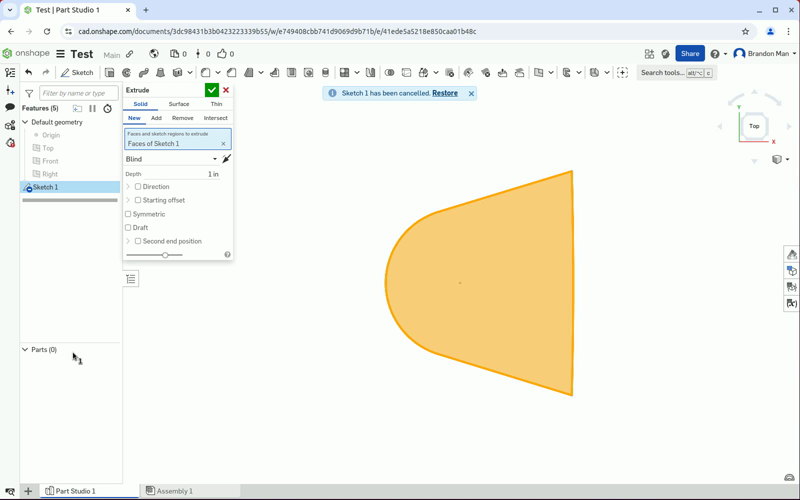
mouse_move(143, 106)
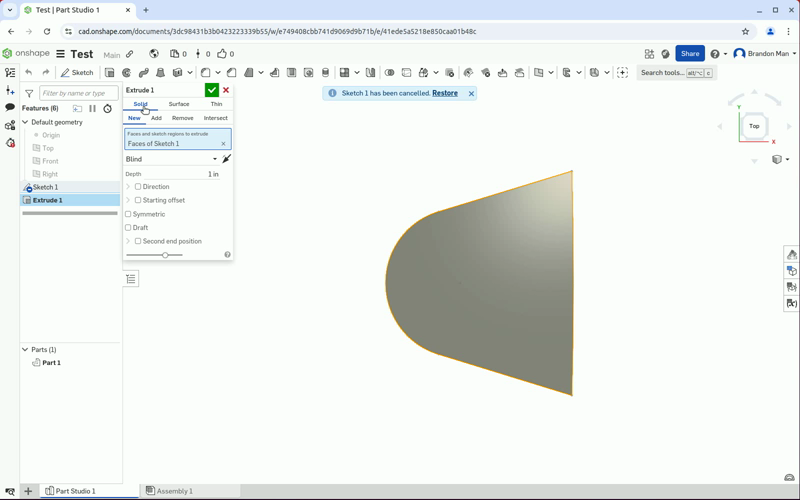
click(143, 106)
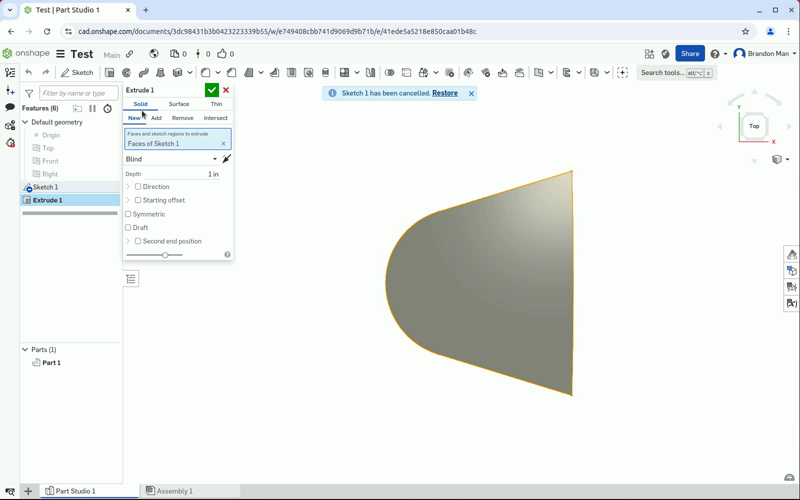
mouse_move(137, 120)
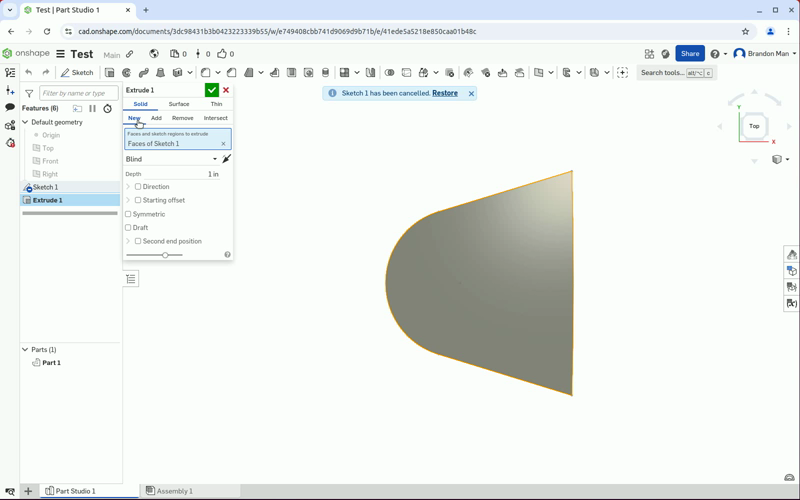
click(137, 120)
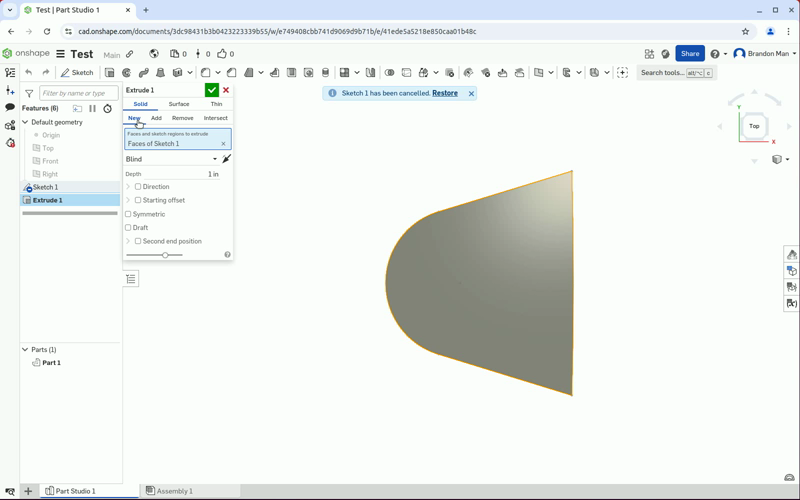
key(tab, 4)
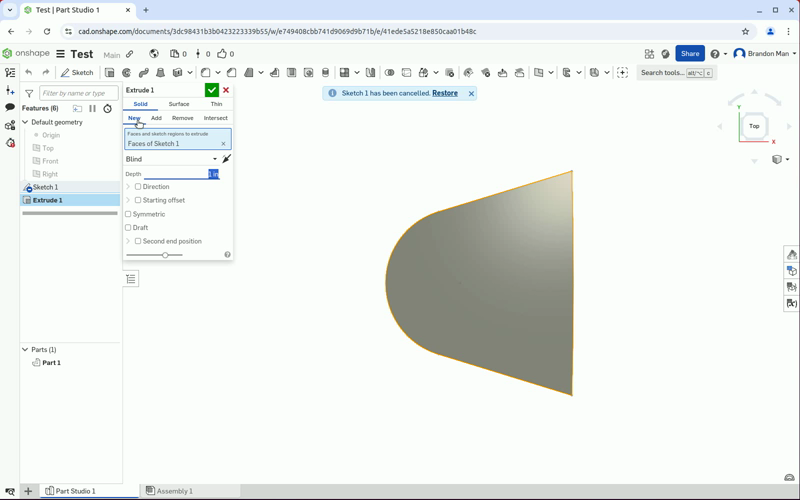
text(7.703)
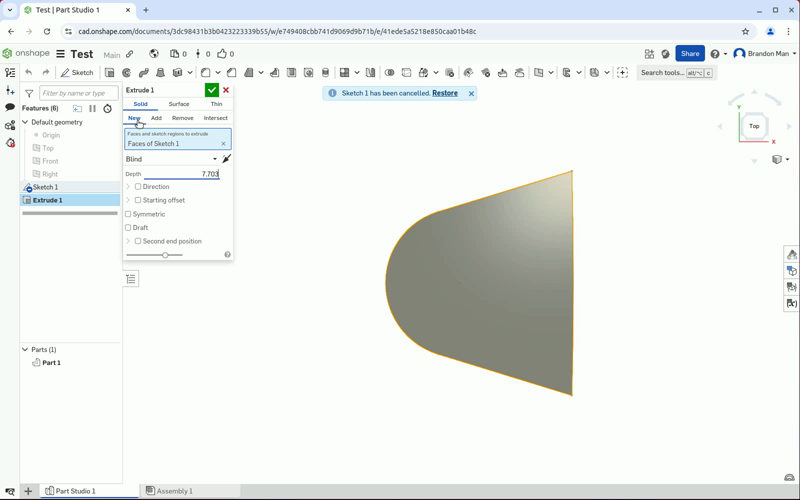
key(enter)
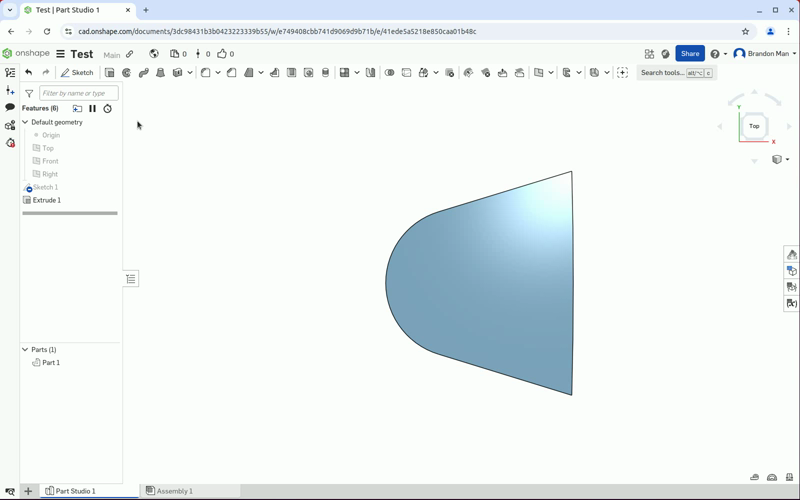
key(shift+h)
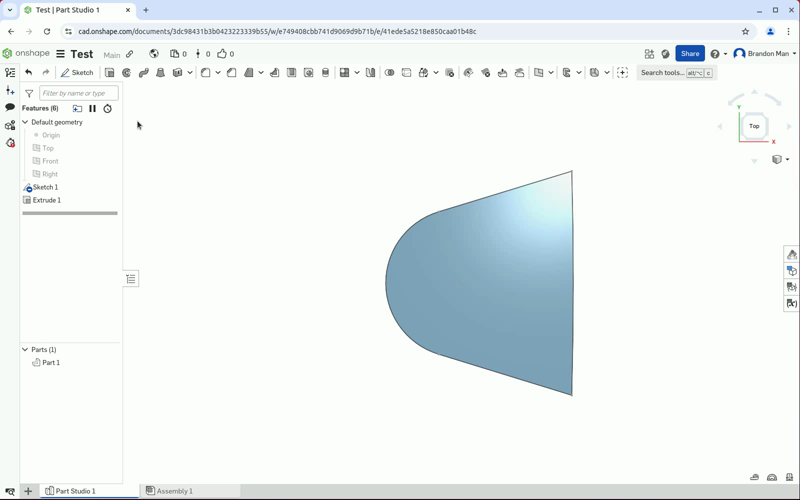
key(shift+h)
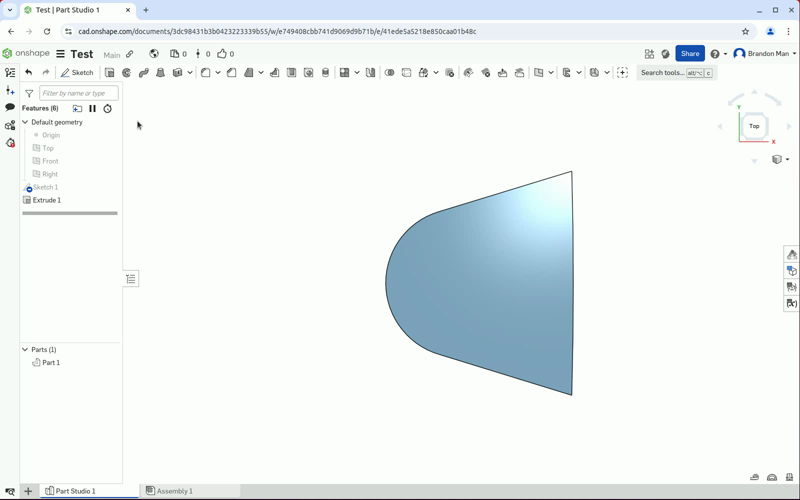
mouse_move(73, 189)
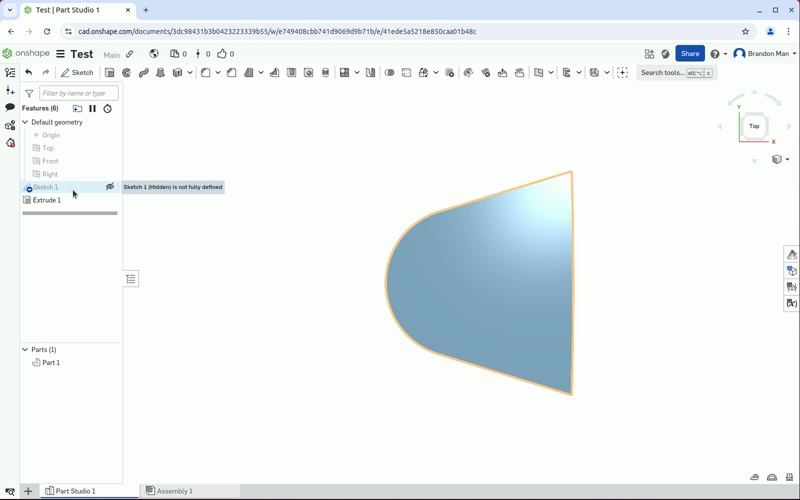
click(73, 189)
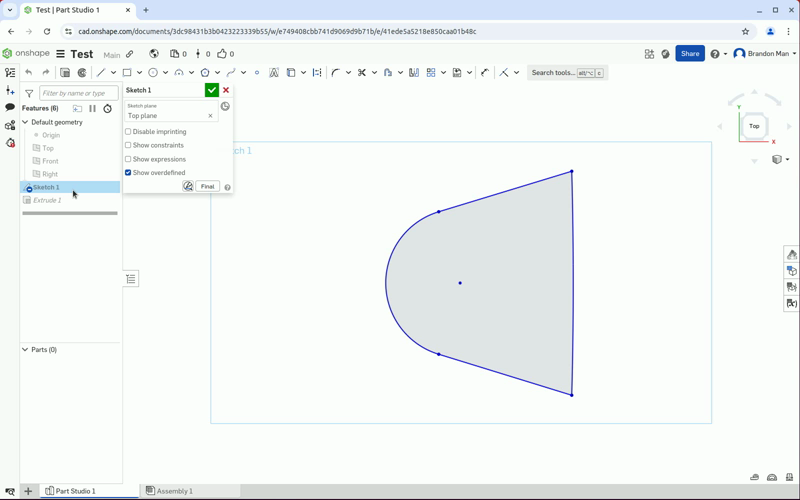
mouse_move(229, 92)
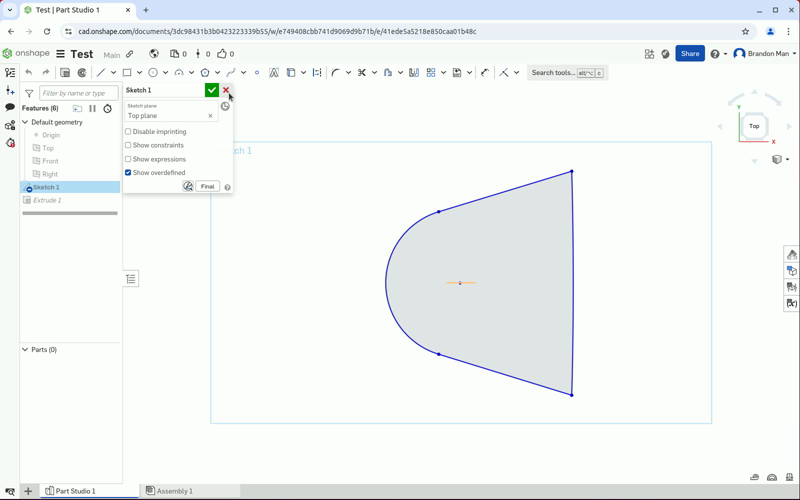
click(229, 92)
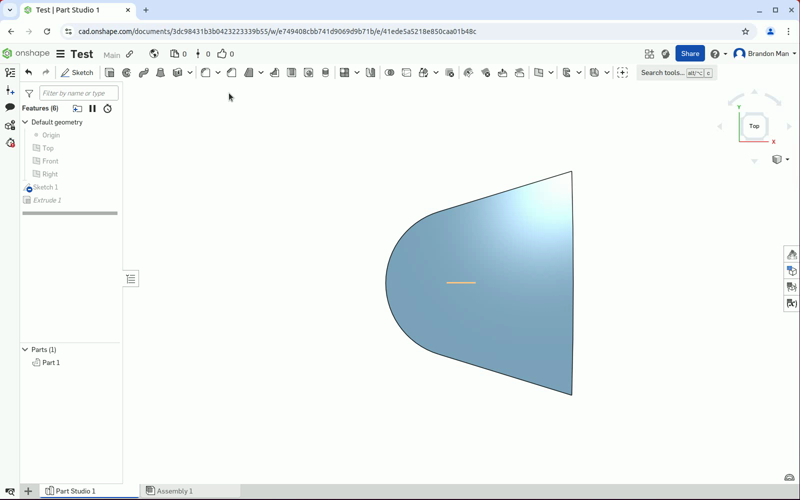
mouse_move(541, 75)
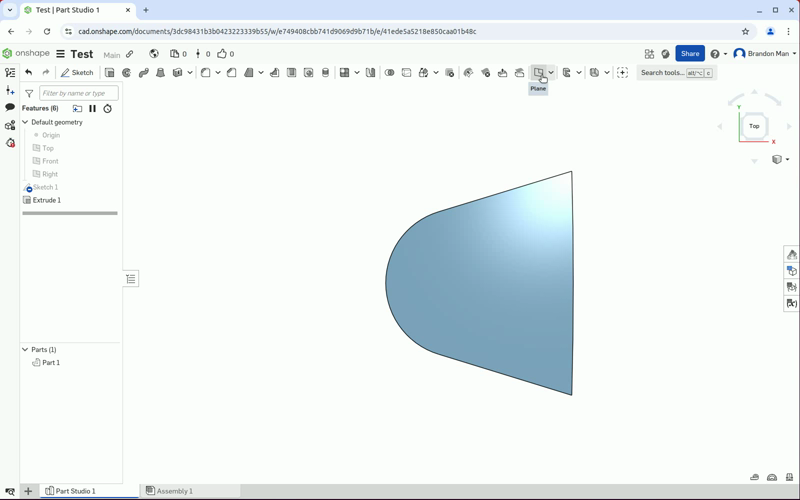
click(541, 75)
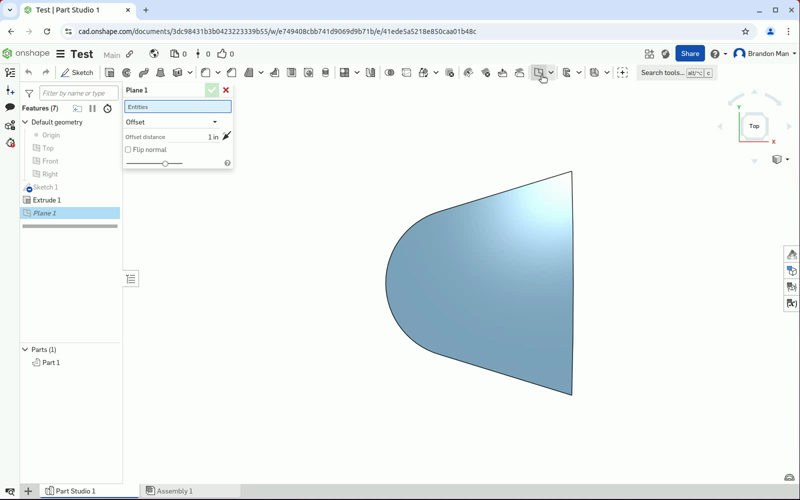
mouse_move(73, 150)
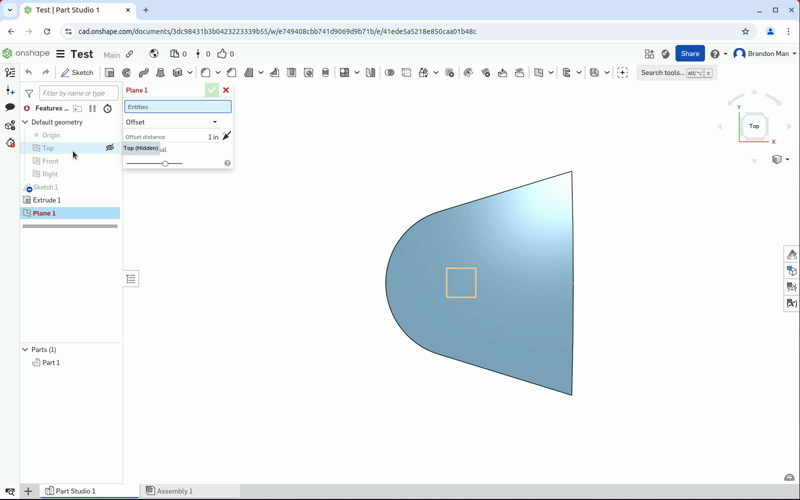
click(73, 150)
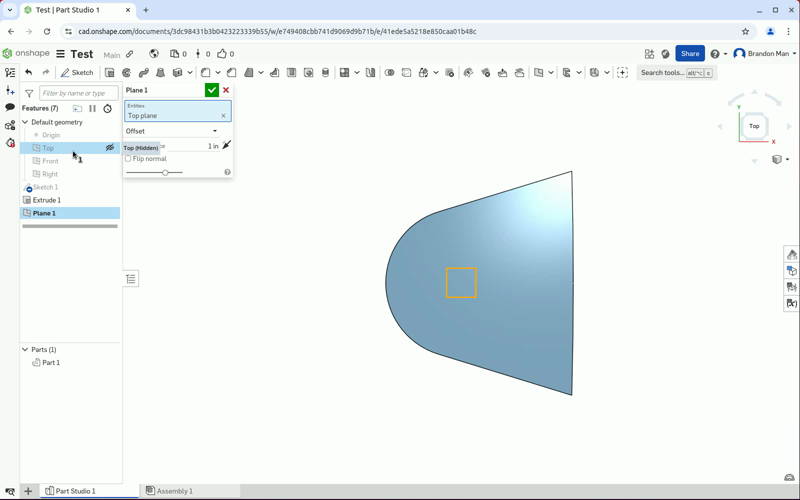
key(tab, 2)
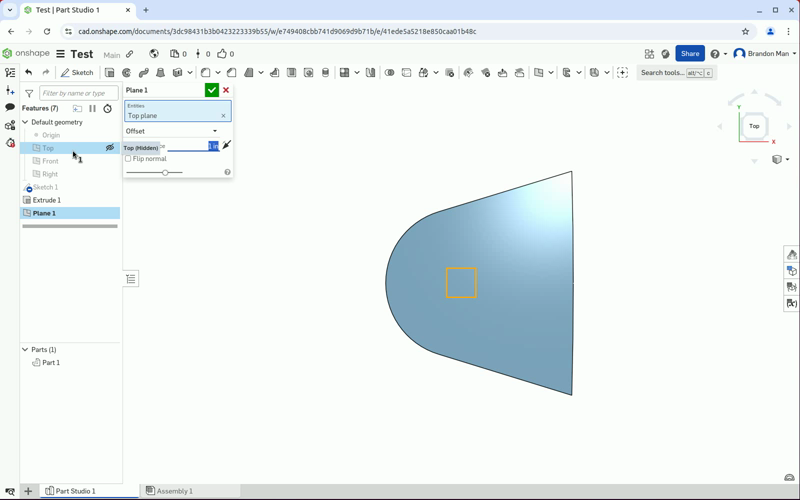
text(7.703)
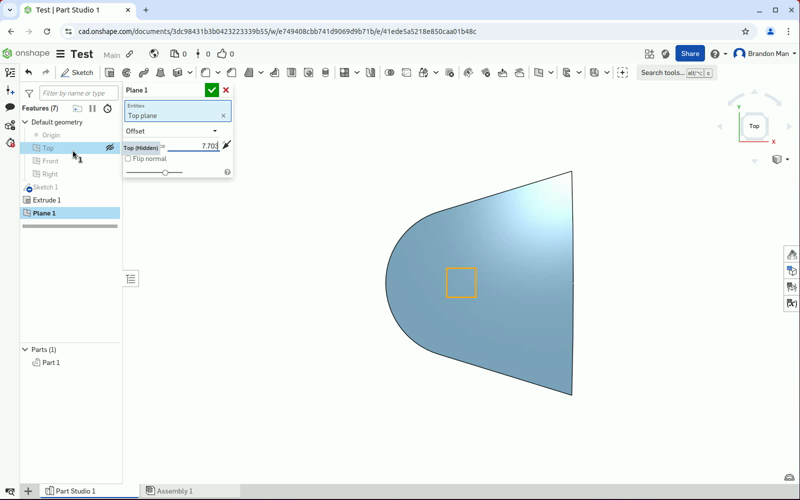
key(enter, 2)
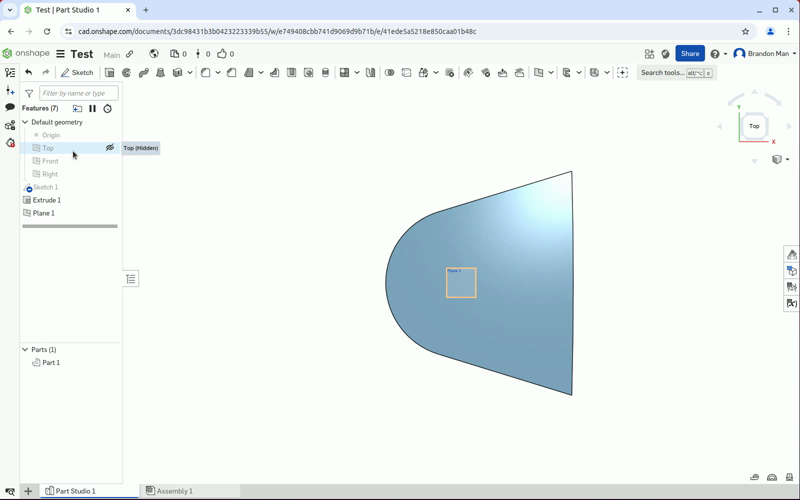
key(shift+s)
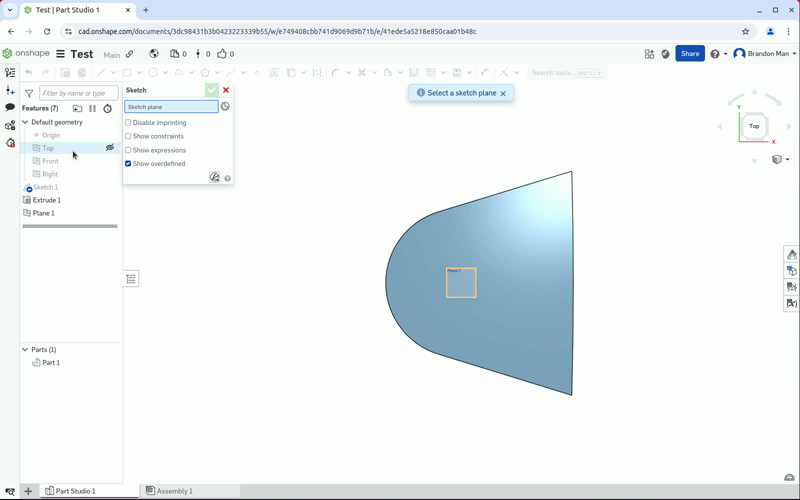
mouse_move(73, 215)
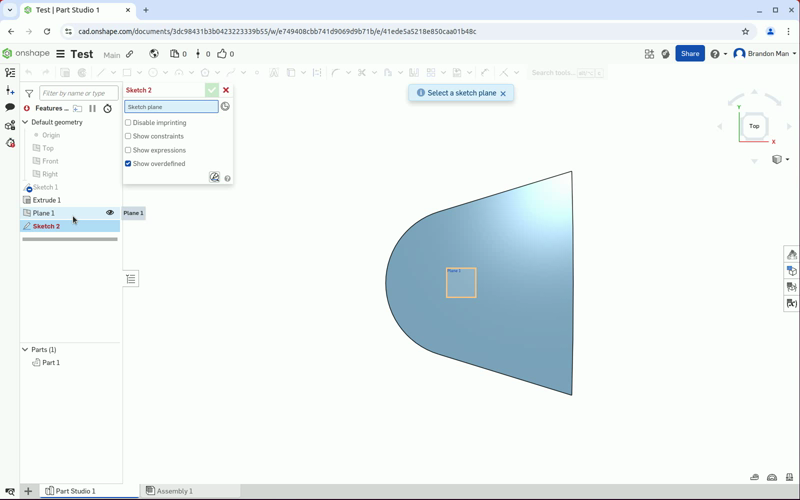
click(73, 215)
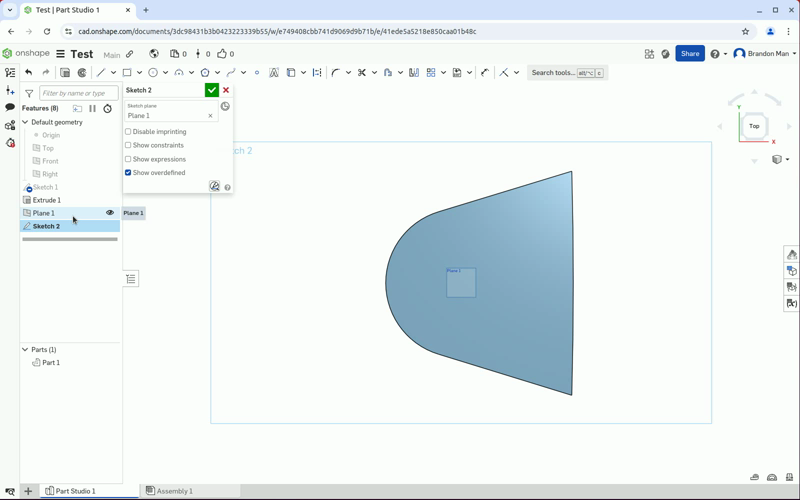
mouse_move(73, 352)
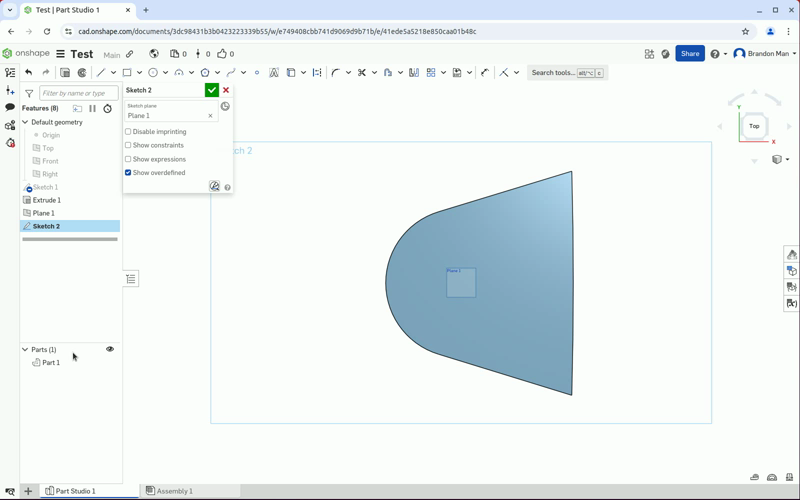
key(y)
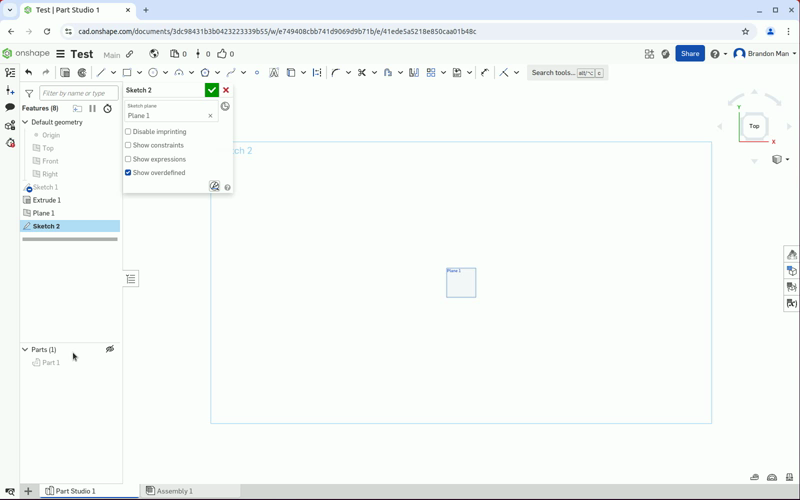
key(l)
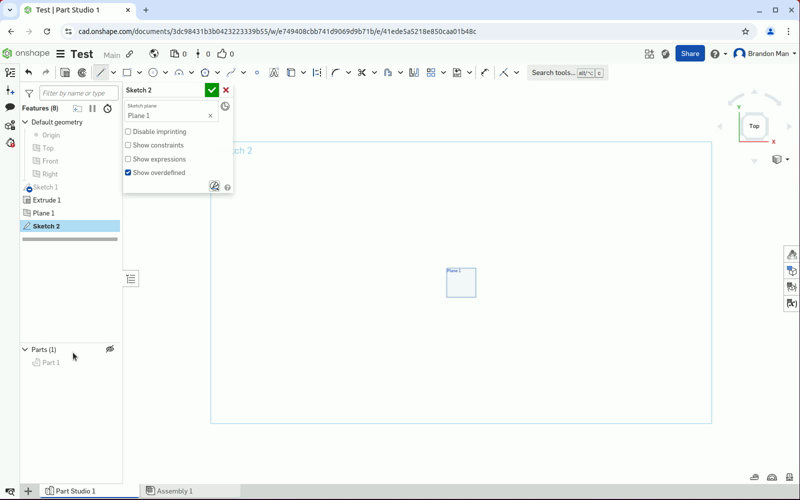
key_down(shift)
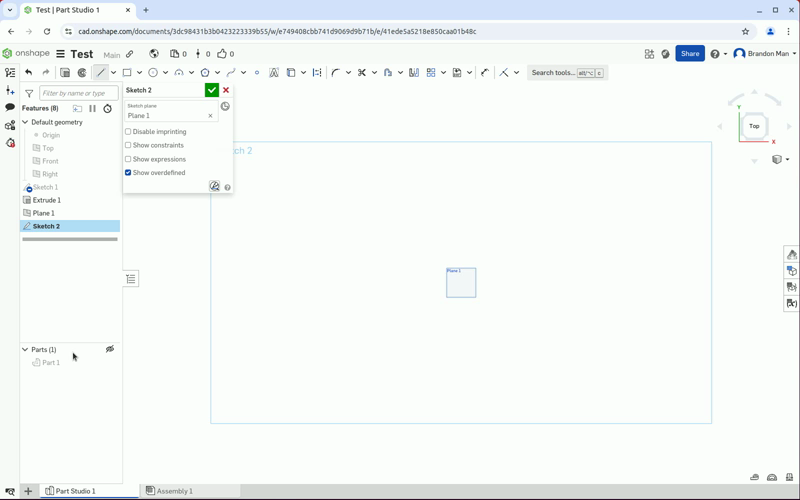
mouse_move(438, 354)
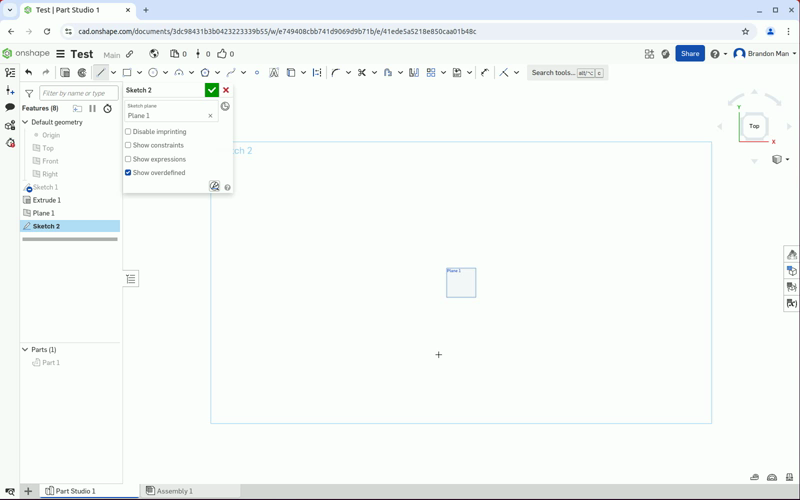
click(438, 354)
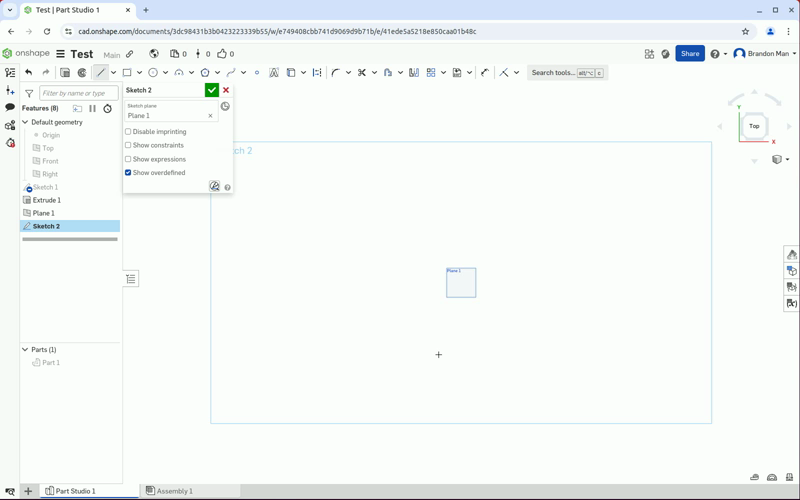
key_up(shift)
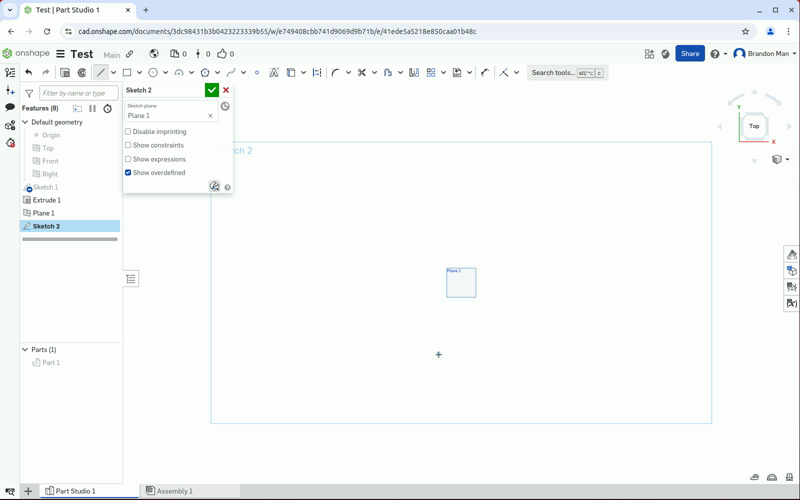
key_down(shift)
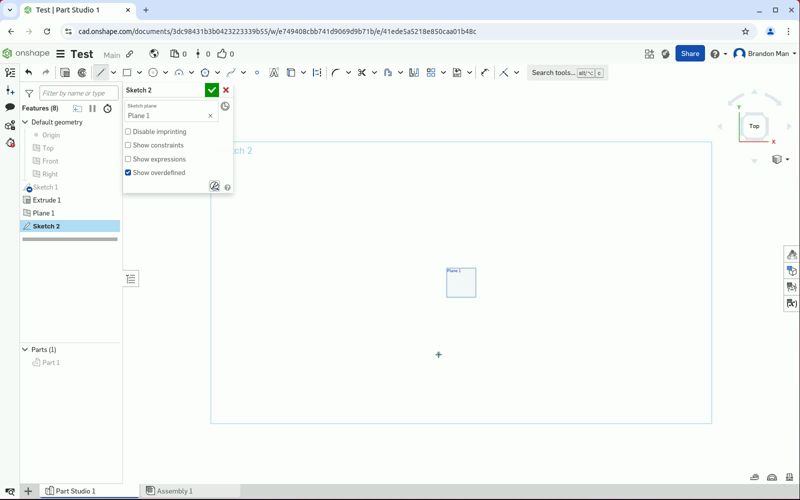
mouse_move(534, 383)
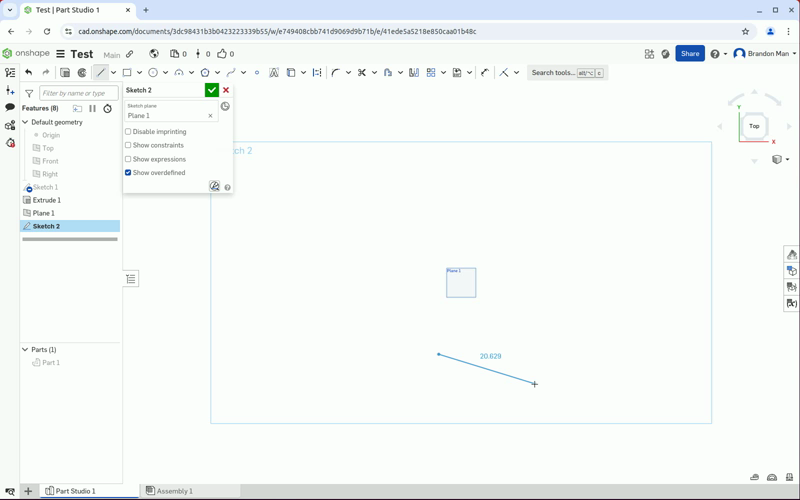
click(534, 383)
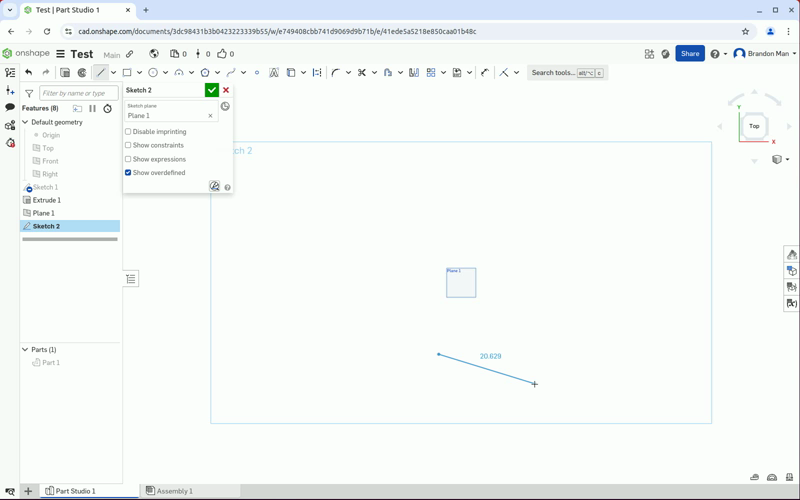
key_up(shift)
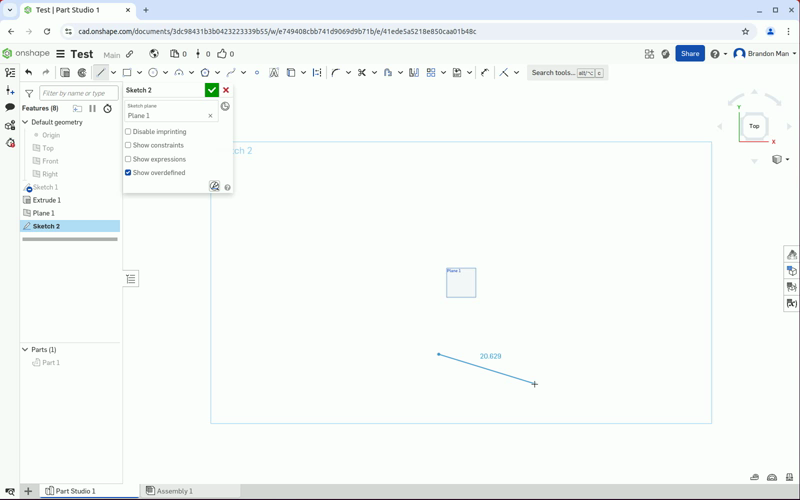
key(esc)
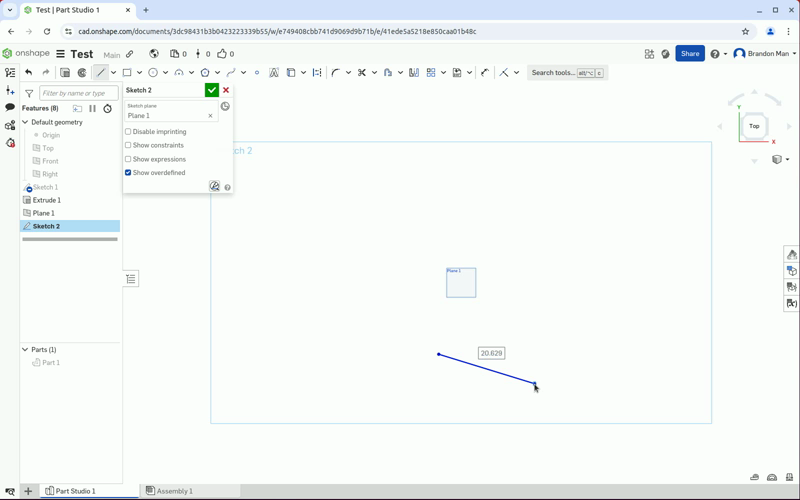
key(a)
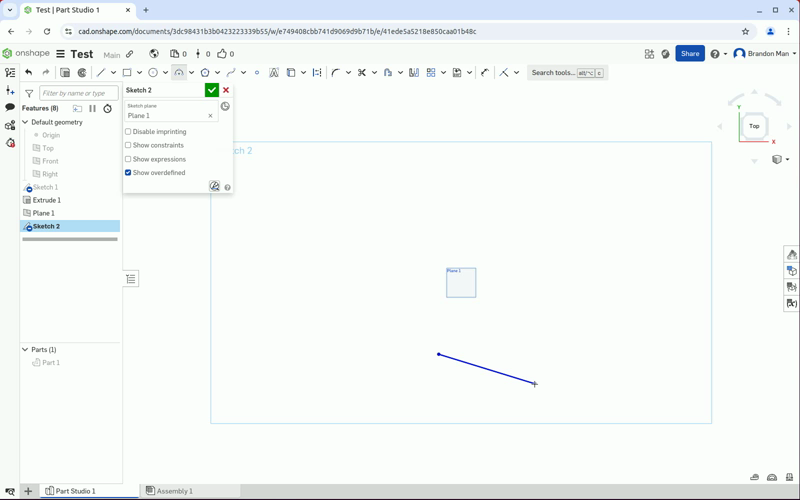
mouse_move(534, 383)
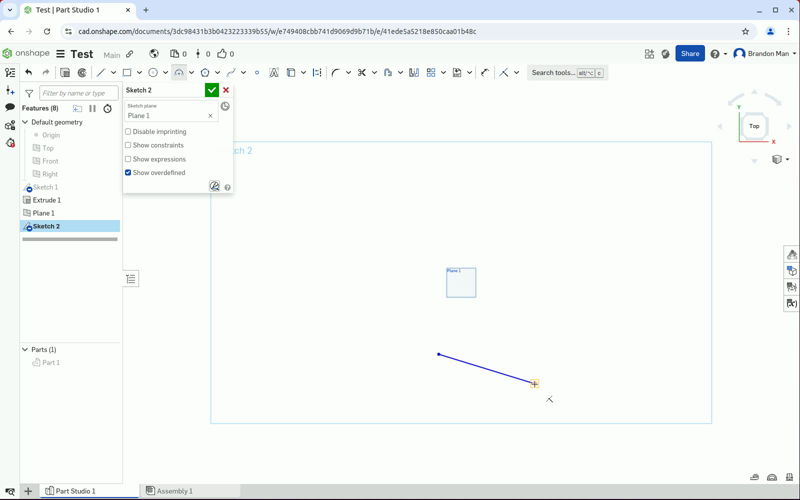
click(534, 383)
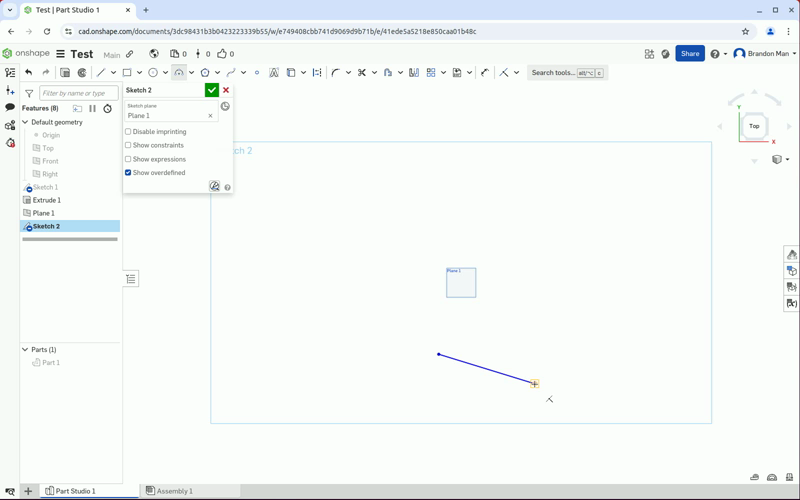
key_down(shift)
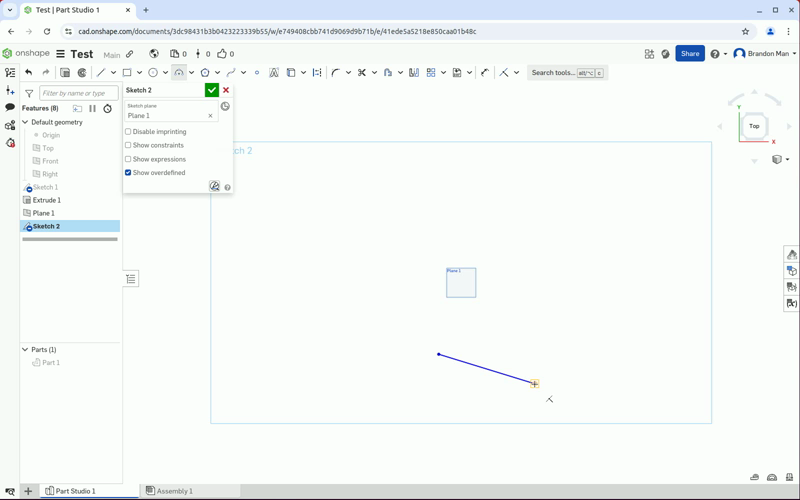
mouse_move(534, 181)
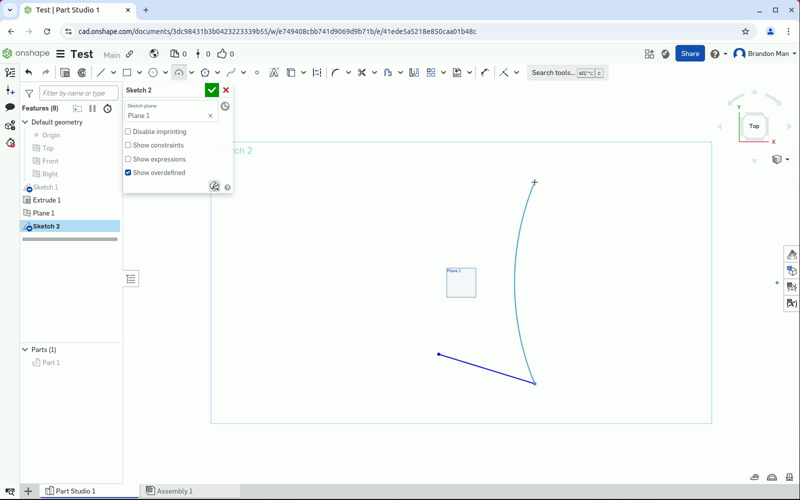
click(534, 181)
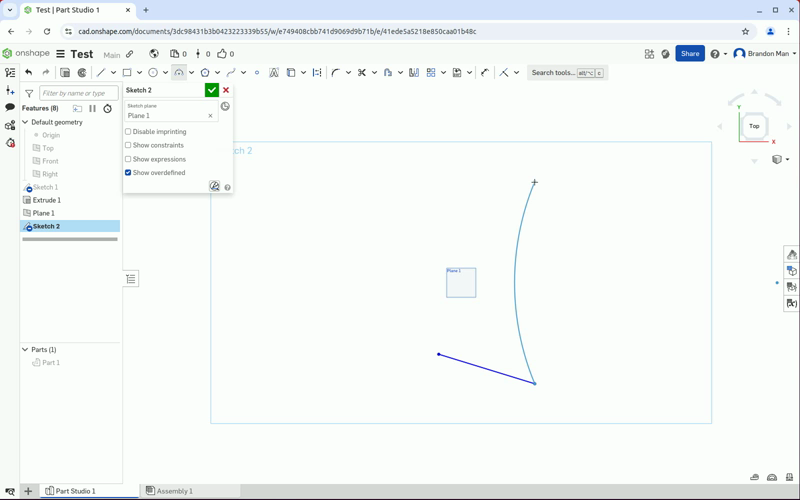
mouse_move(535, 282)
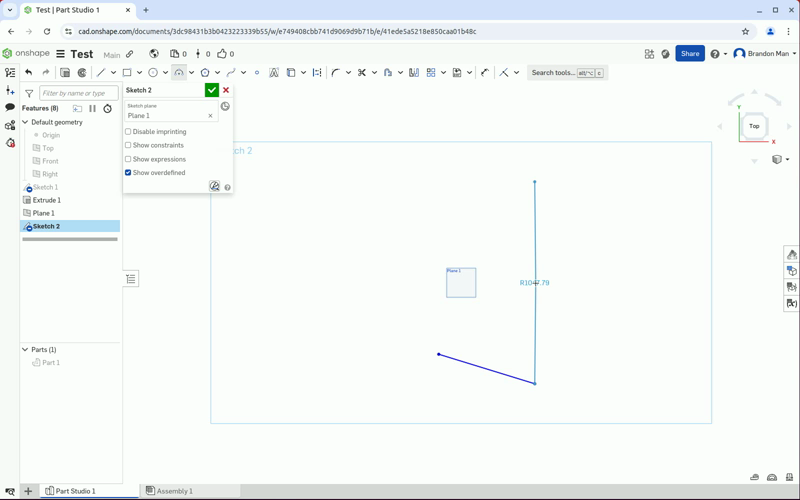
click(535, 282)
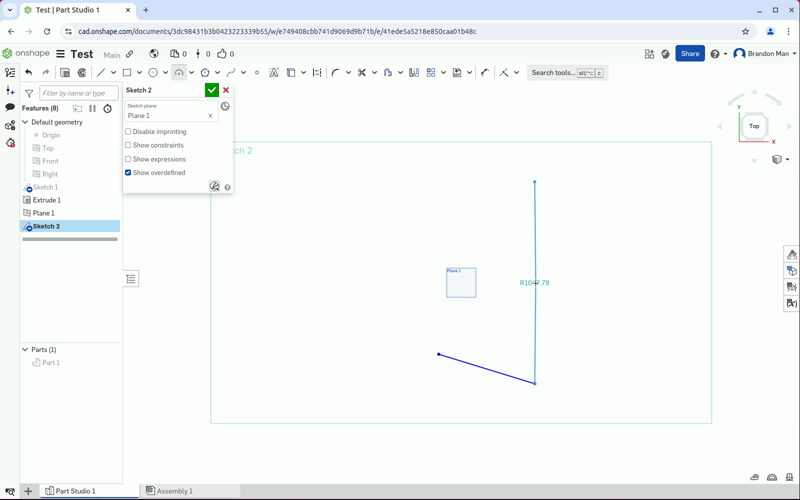
key_up(shift)
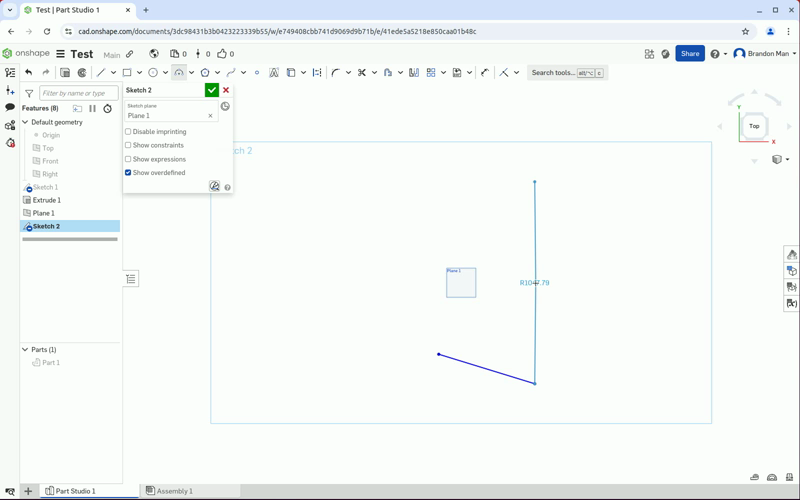
key(esc)
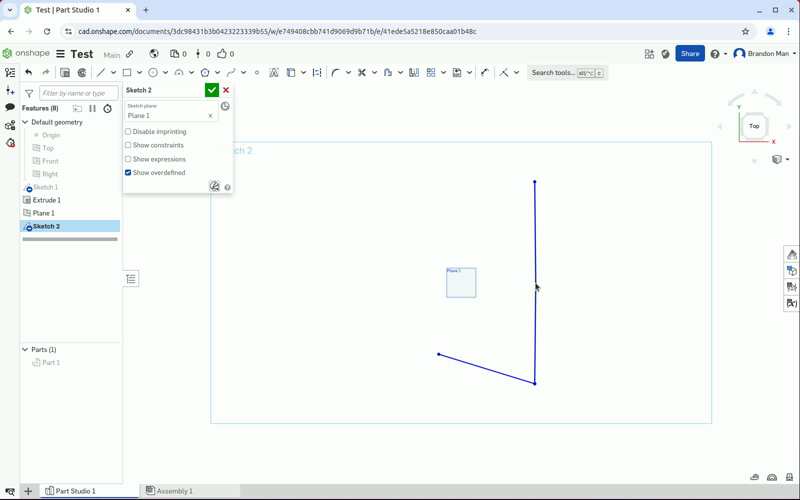
key(l)
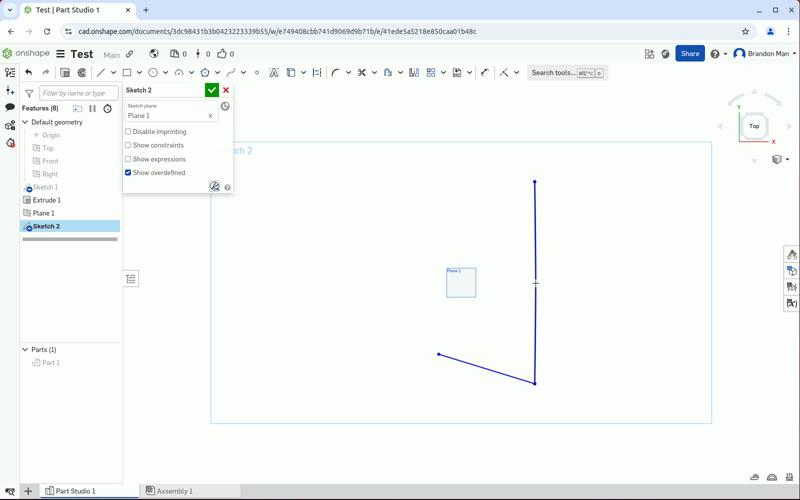
mouse_move(534, 181)
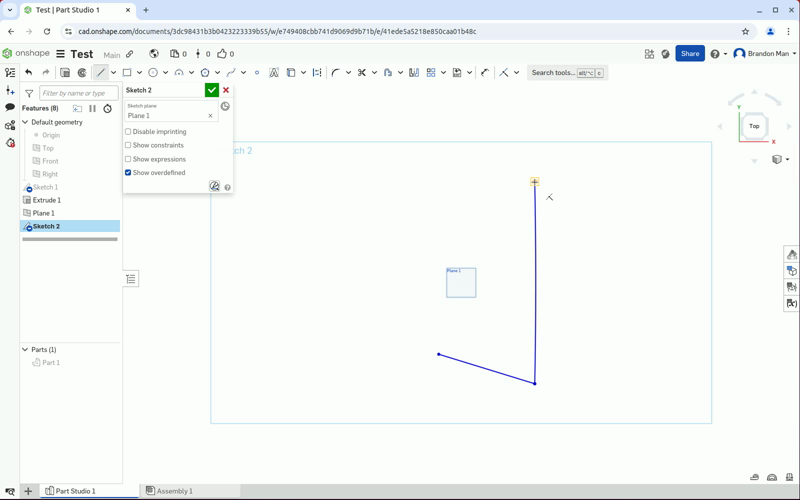
click(534, 181)
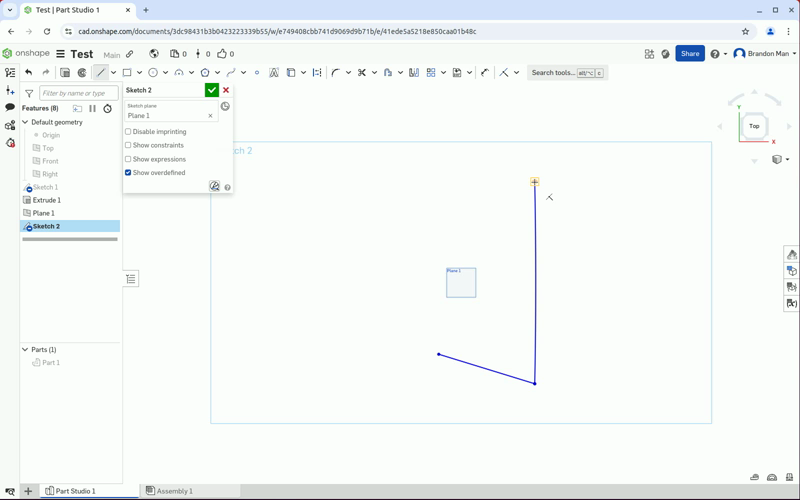
key_down(shift)
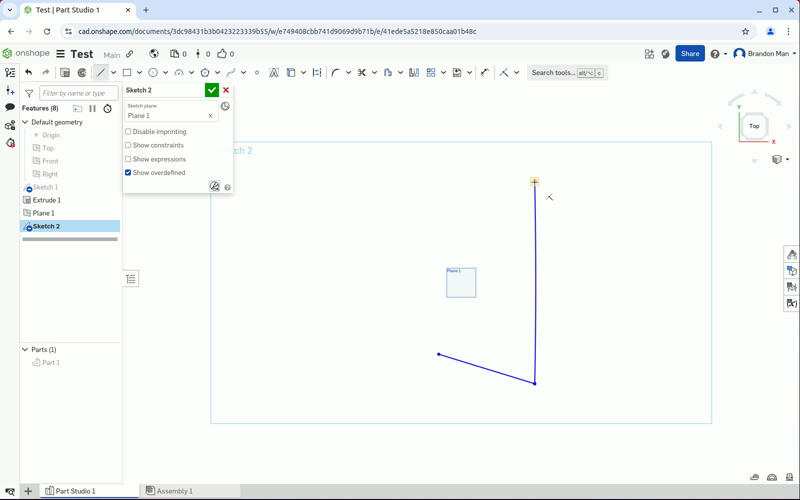
mouse_move(438, 210)
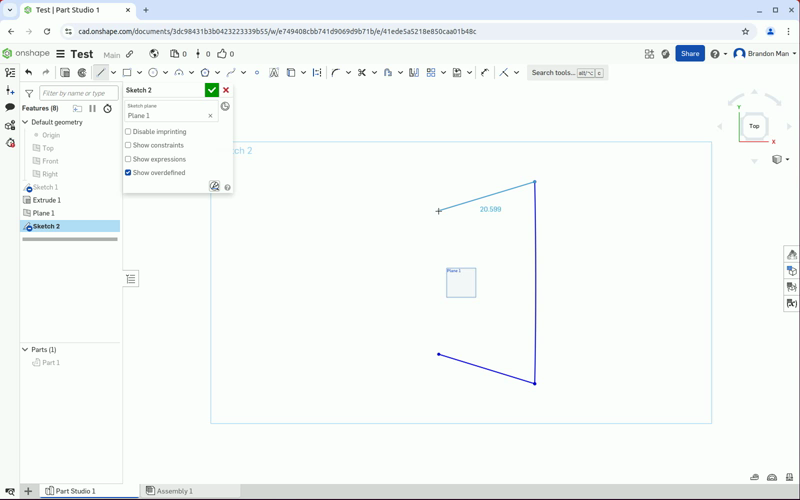
click(438, 210)
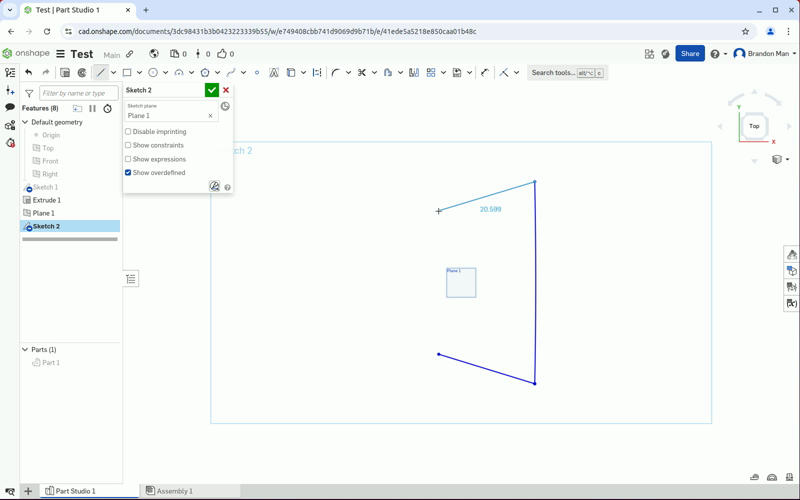
key_up(shift)
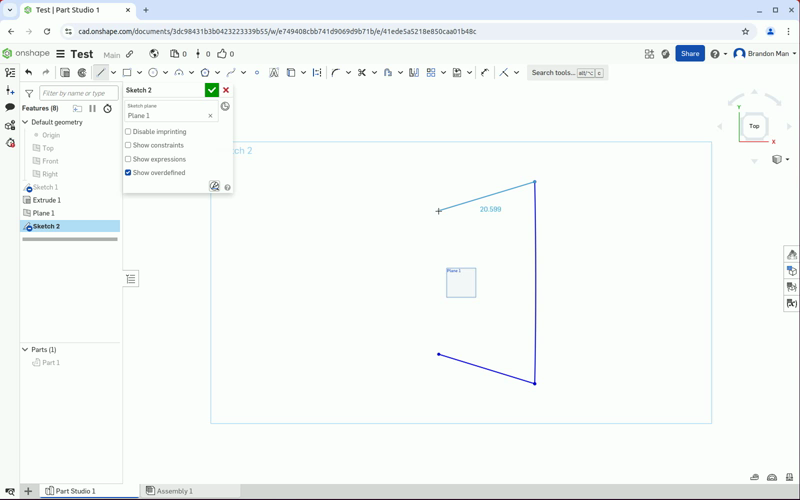
key(esc)
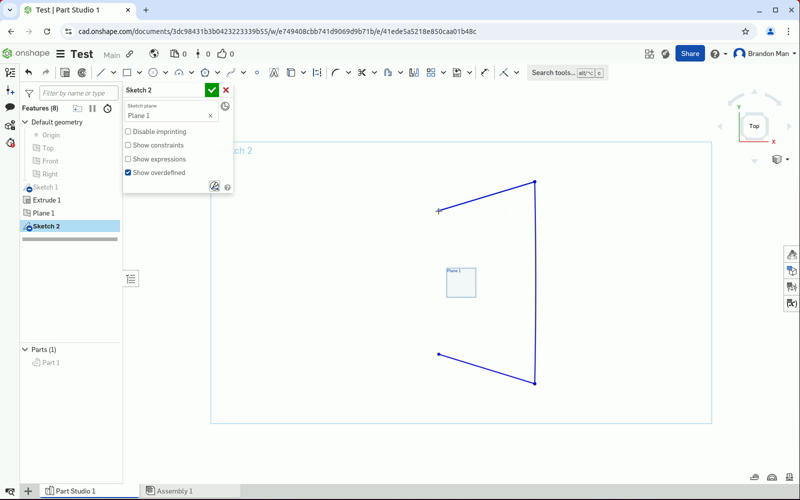
key(a)
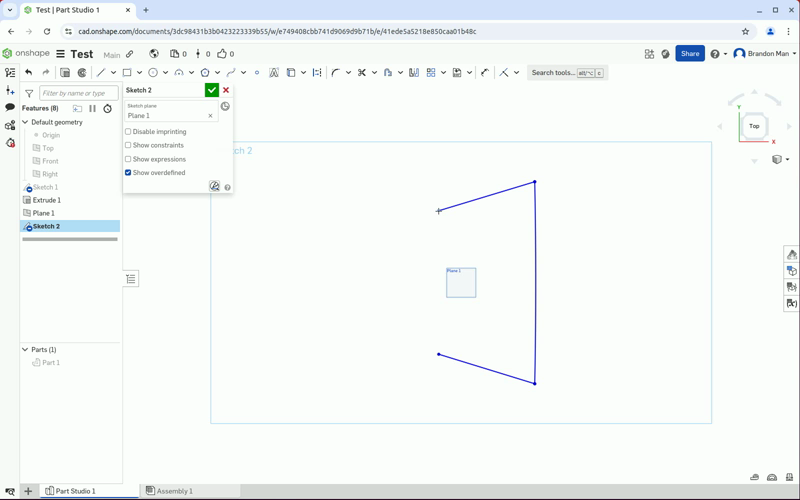
mouse_move(438, 210)
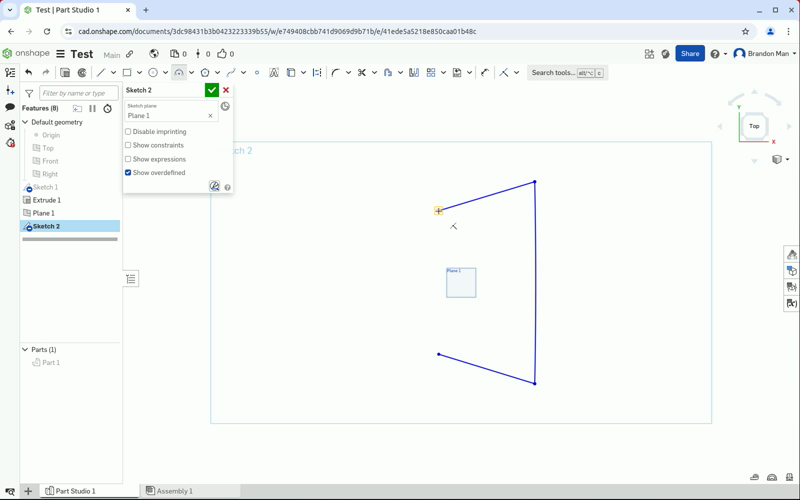
click(438, 210)
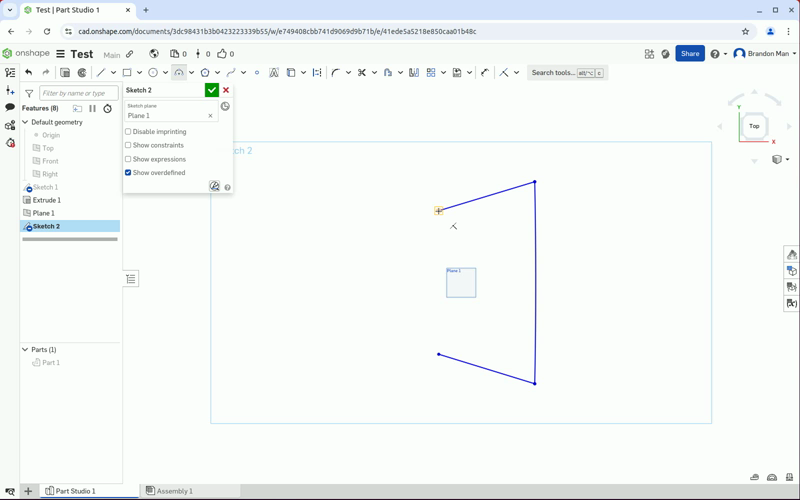
mouse_move(438, 354)
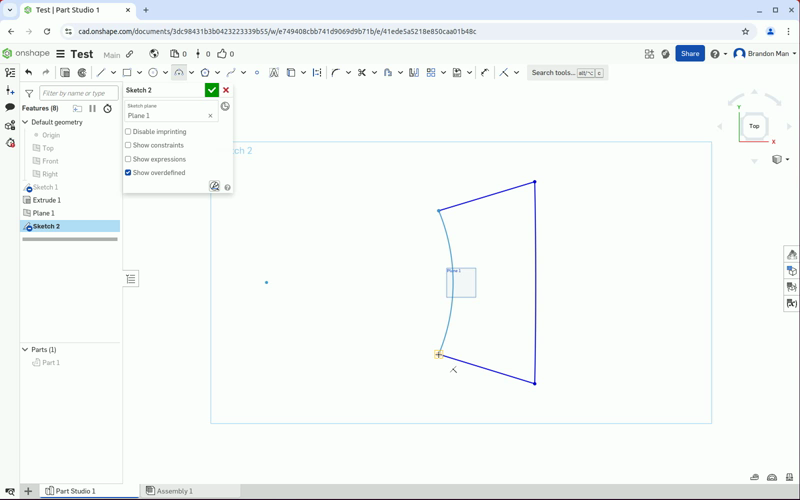
click(438, 354)
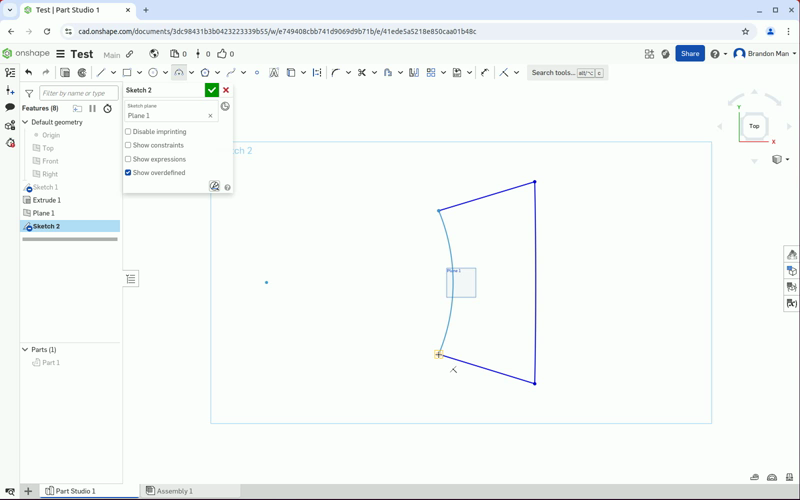
key_down(shift)
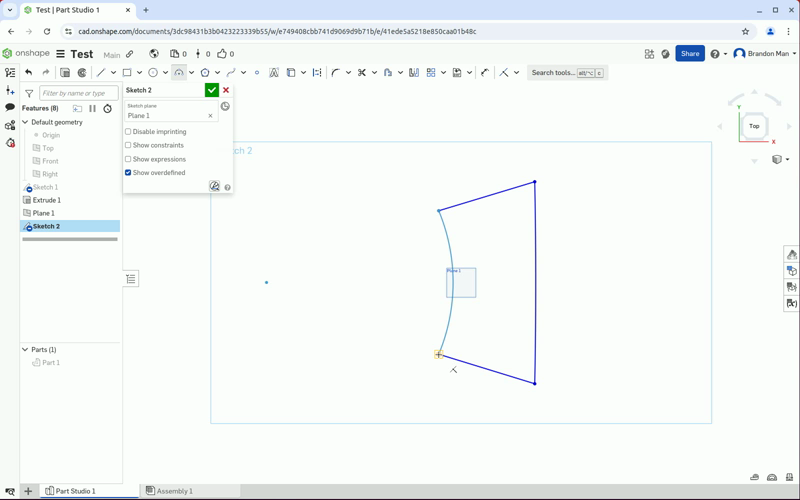
mouse_move(385, 282)
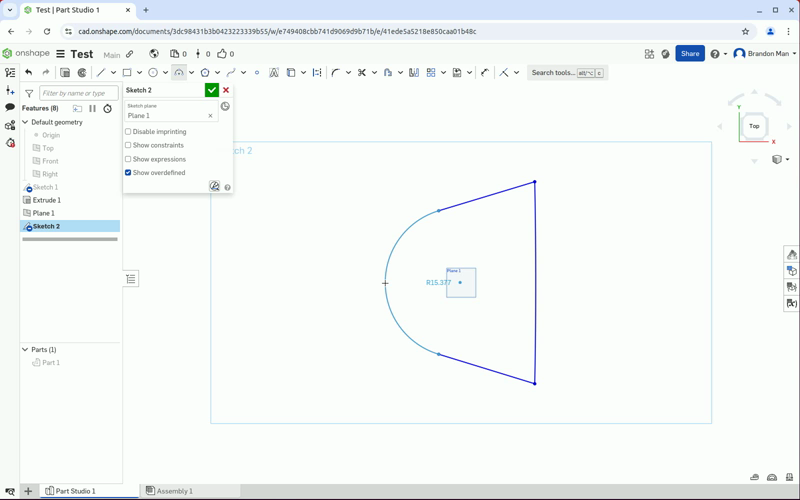
click(385, 282)
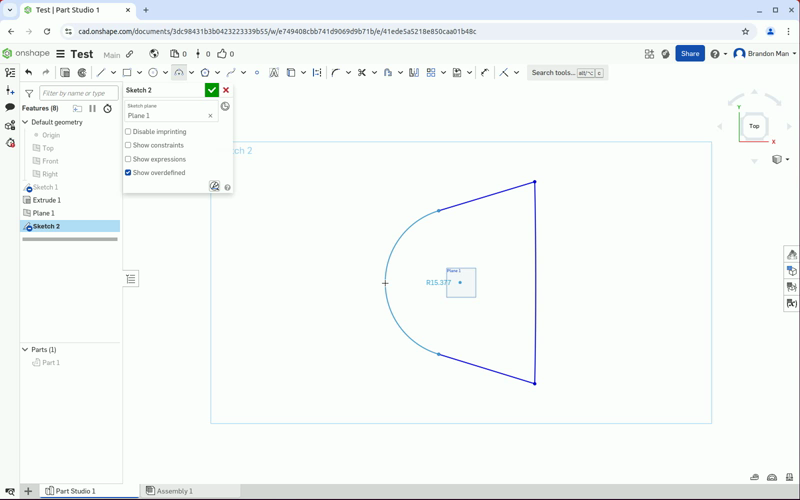
key_up(shift)
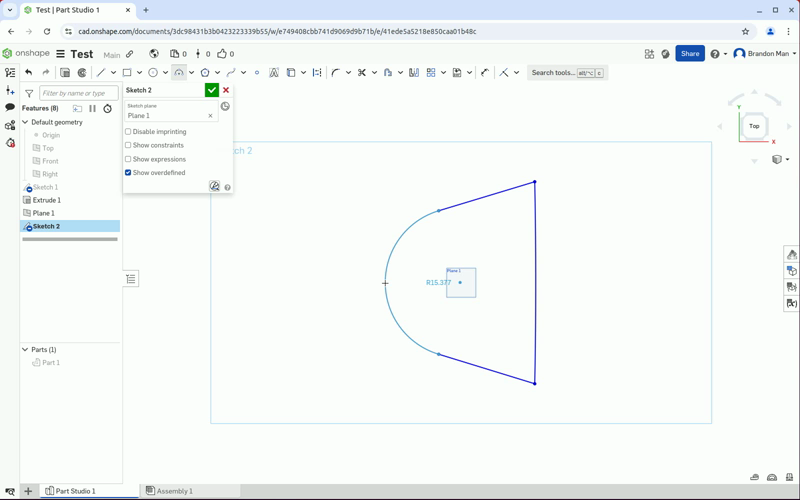
key(esc)
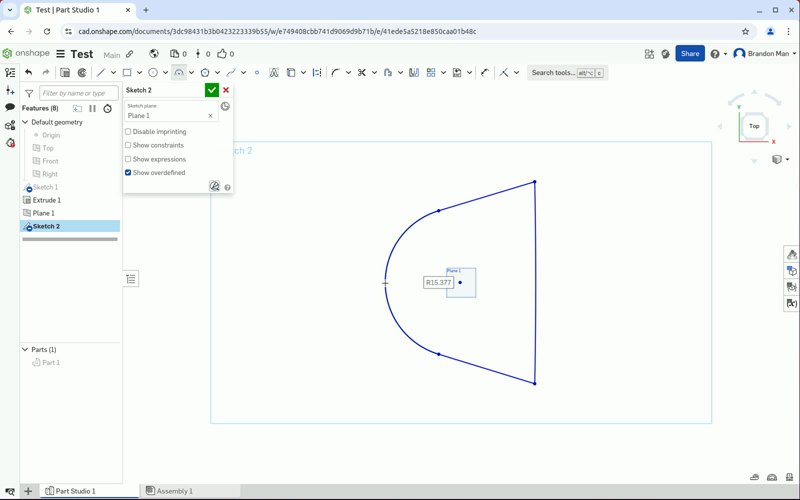
mouse_move(450, 277)
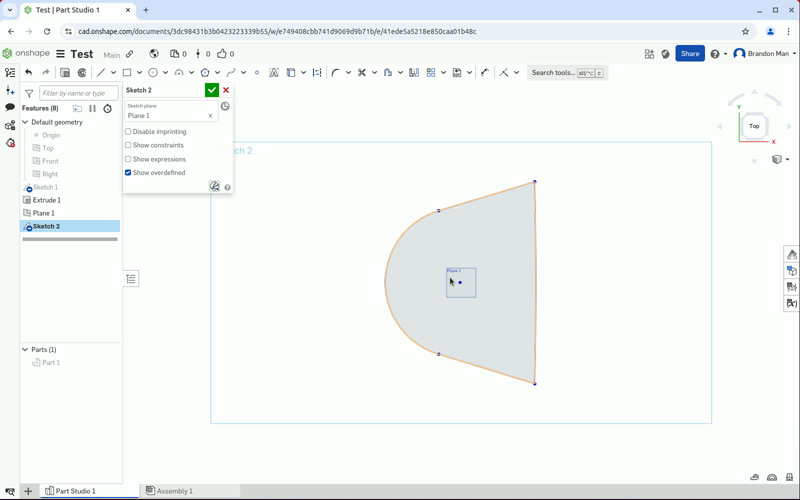
click(450, 277)
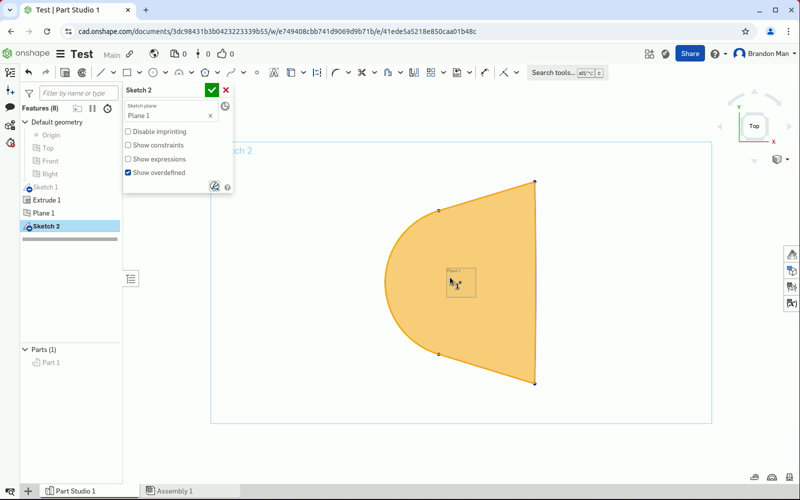
mouse_move(73, 352)
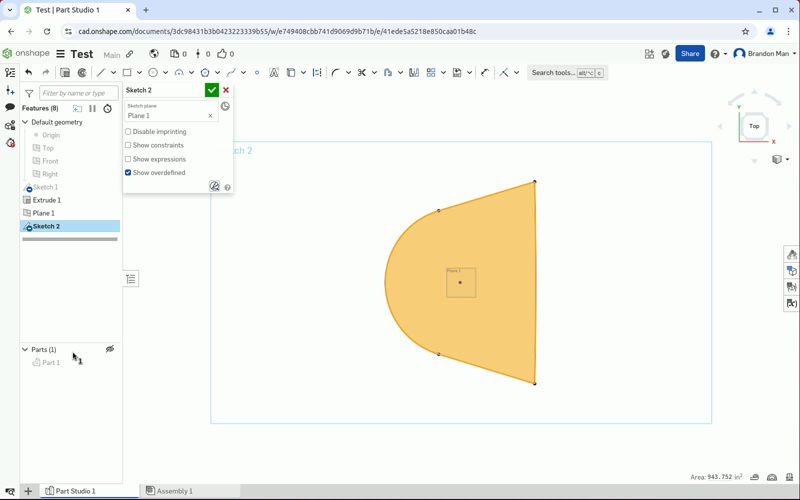
key(shift+y)
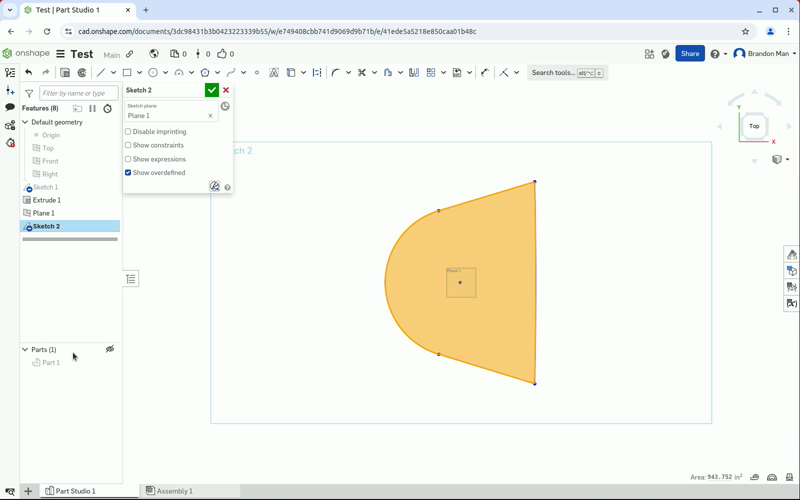
key(shift+e)
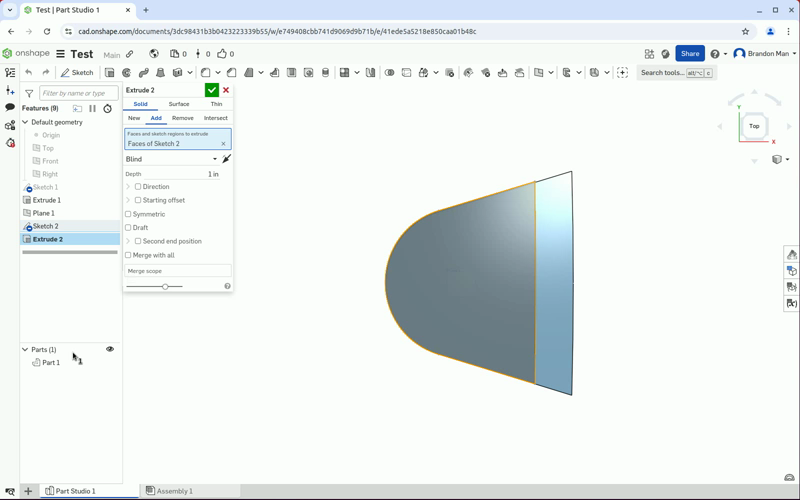
mouse_move(143, 106)
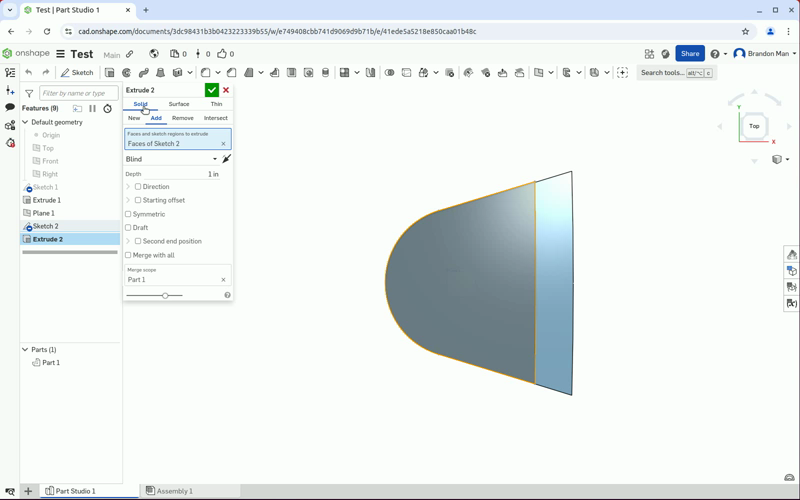
click(143, 106)
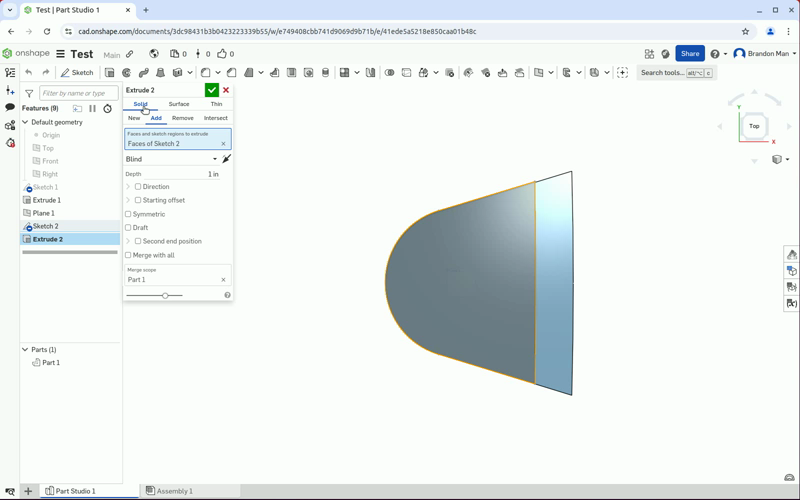
mouse_move(137, 120)
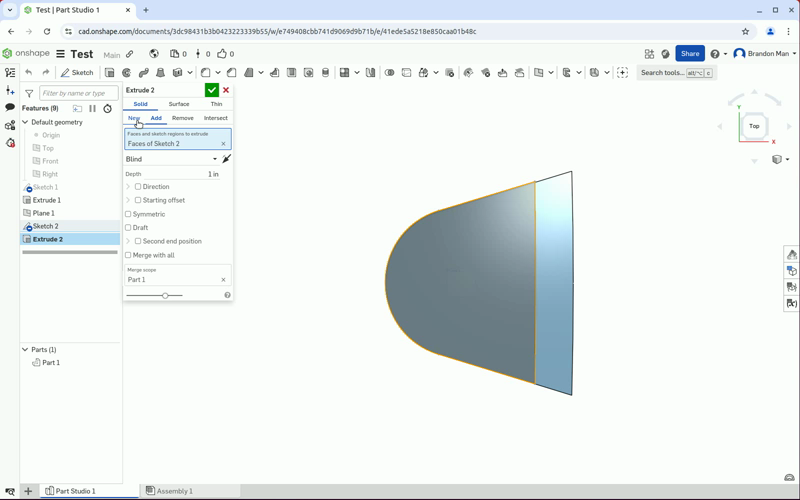
click(137, 120)
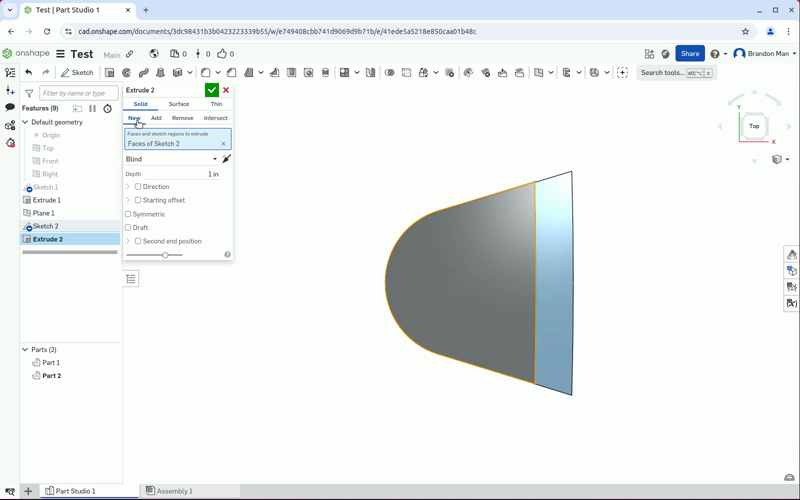
key(tab, 4)
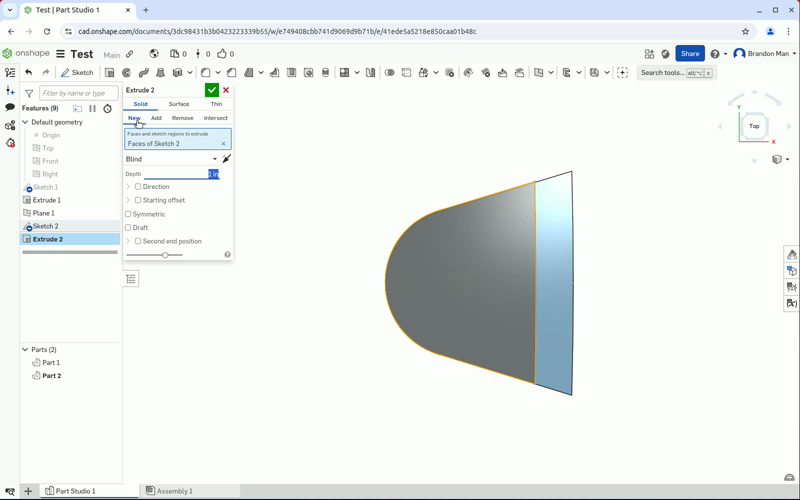
text(12.276)
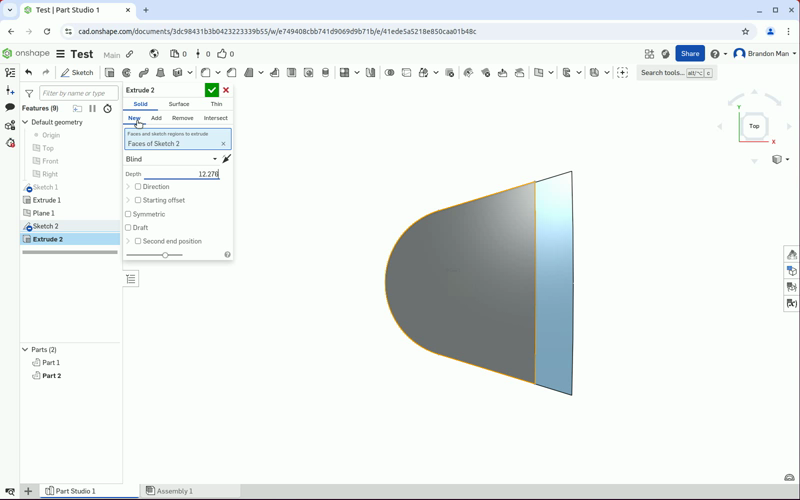
key(enter)
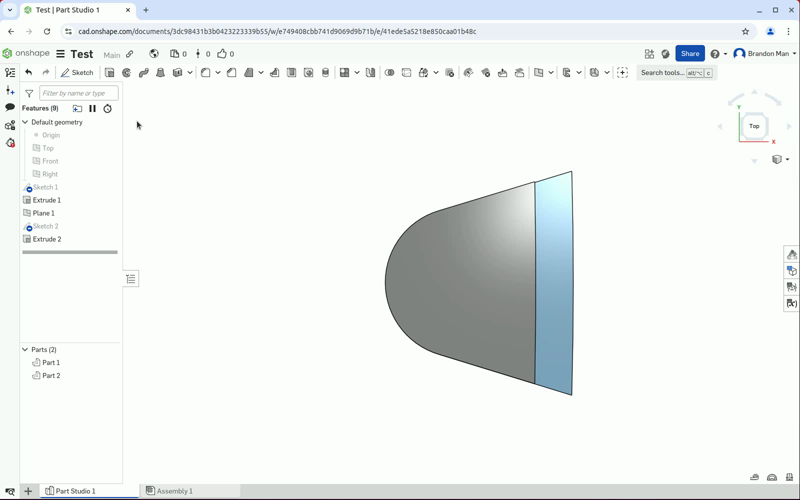
key(shift+h)
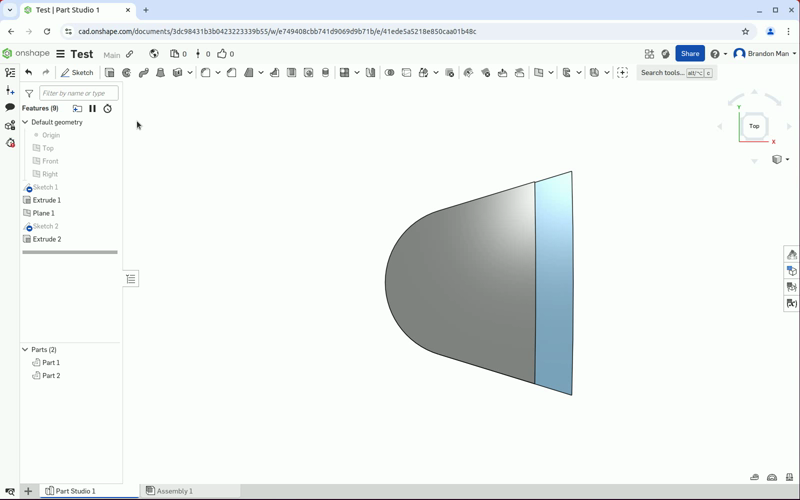
key(shift+h)
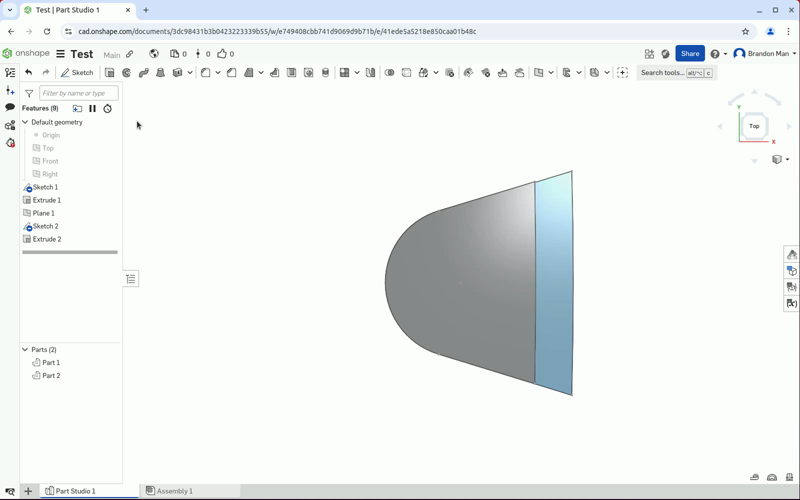
key(shift+7)
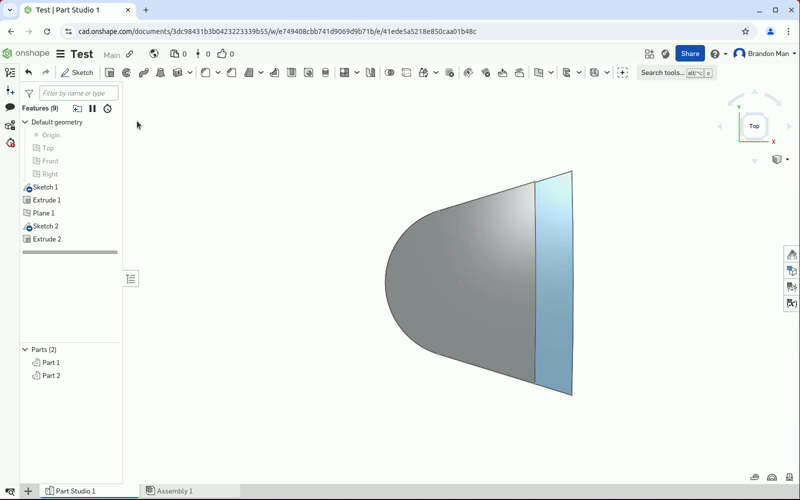
key(up, 3)
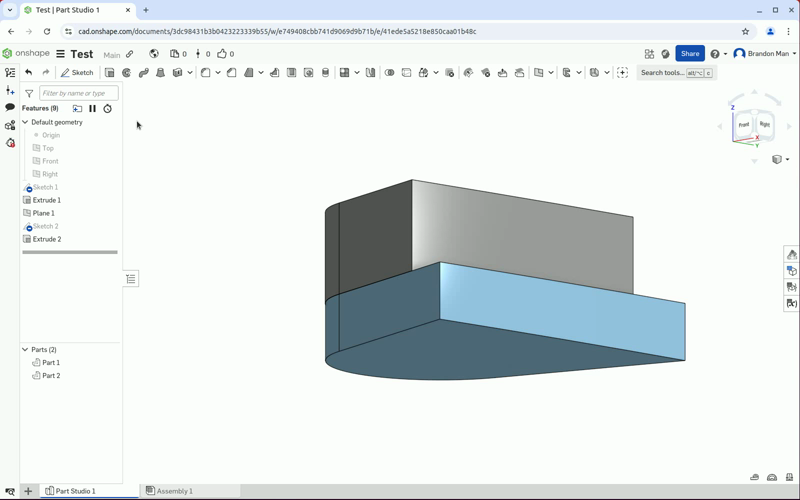
key(left, 3)
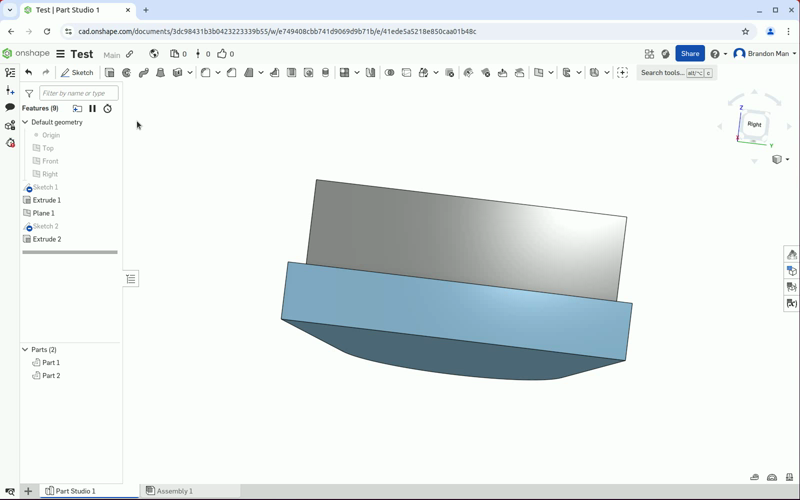
key(right, 3)
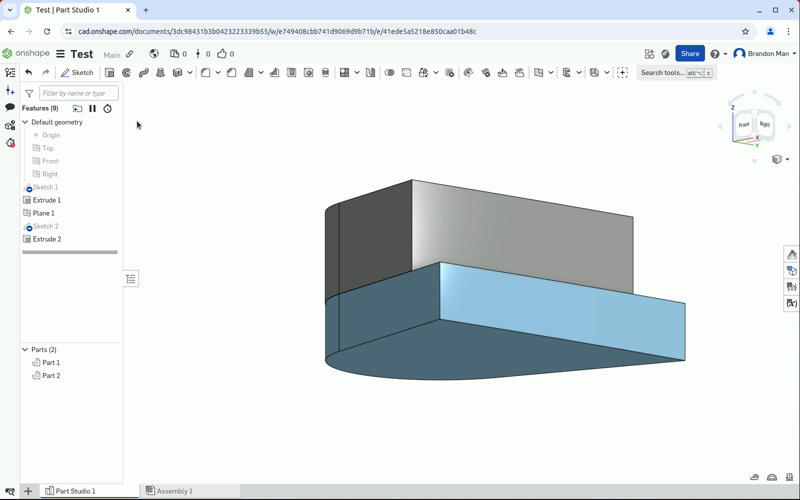
key(down, 3)
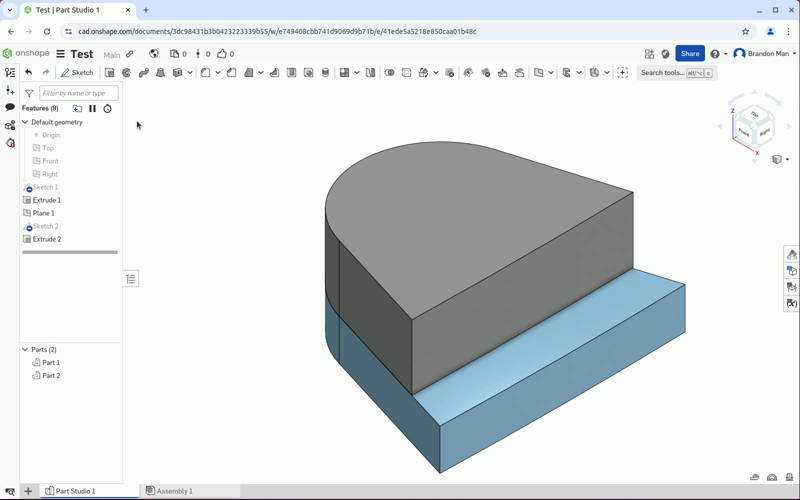
mouse_move(73, 189)
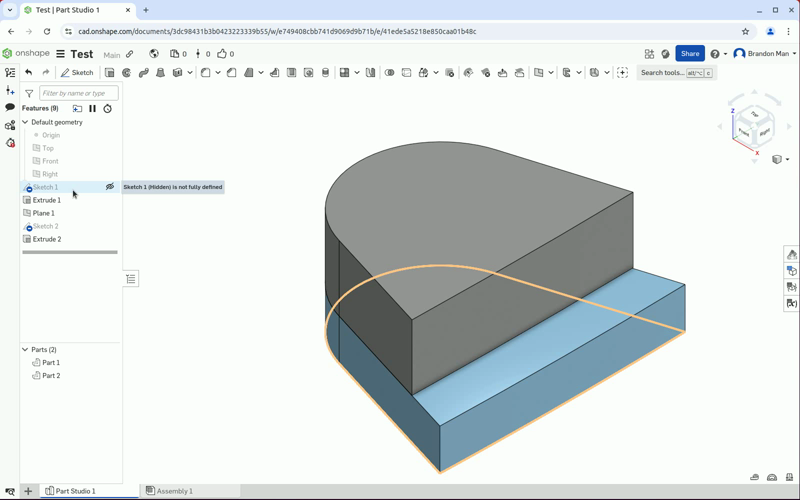
click(73, 189)